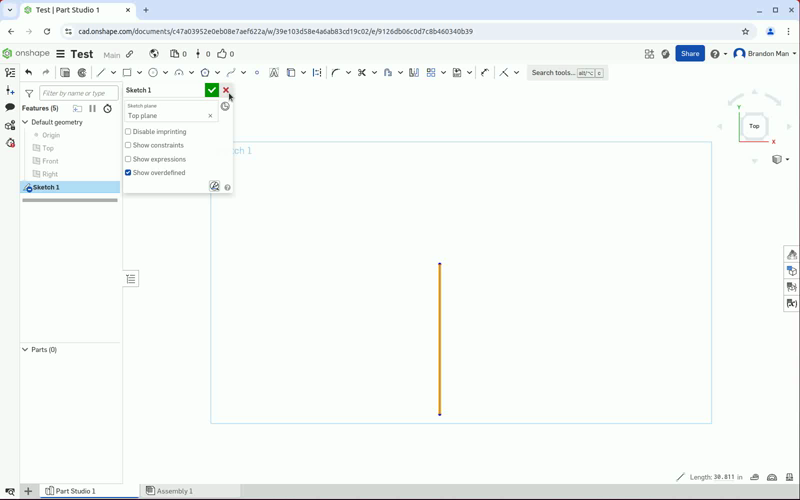
key(shift+h)
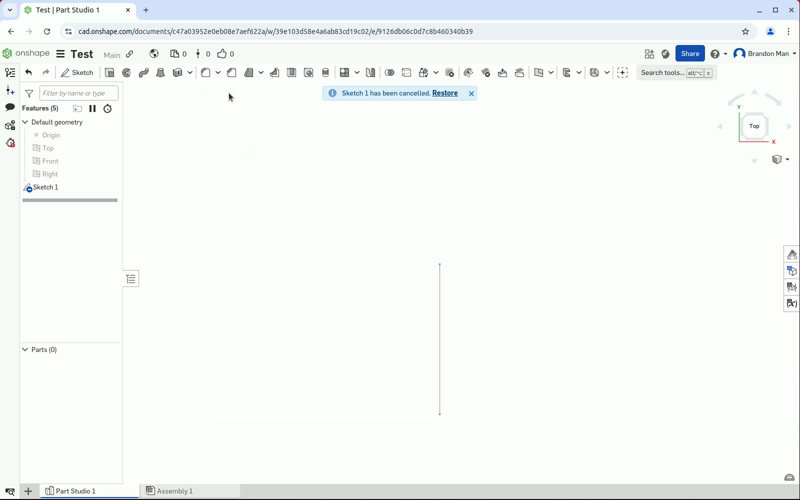
key(shift+s)
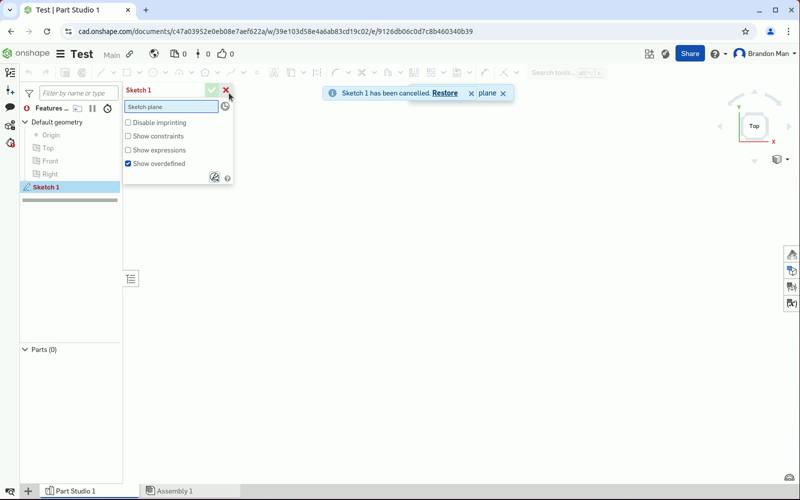
mouse_move(73, 150)
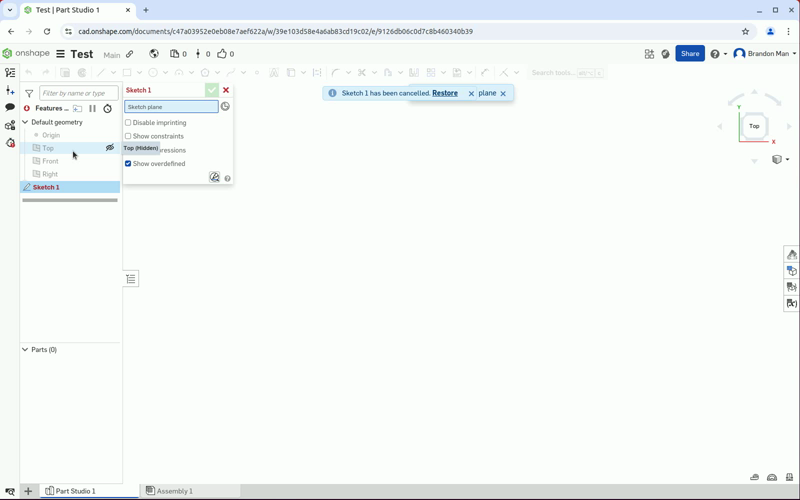
click(73, 150)
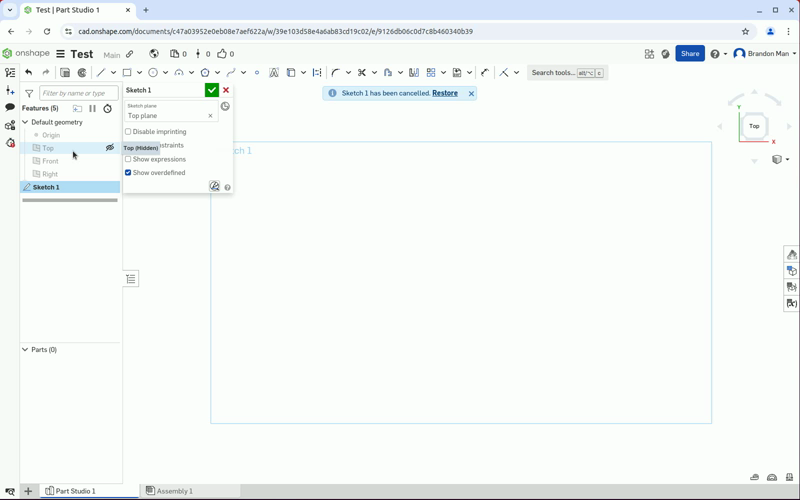
mouse_move(73, 352)
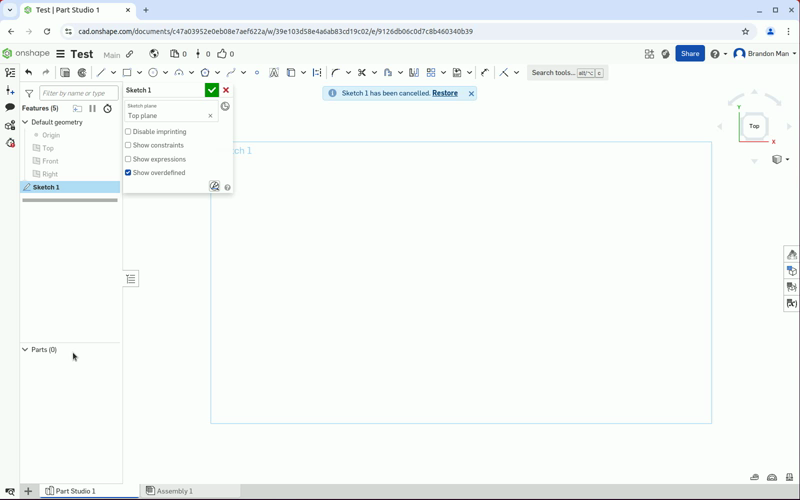
key(y)
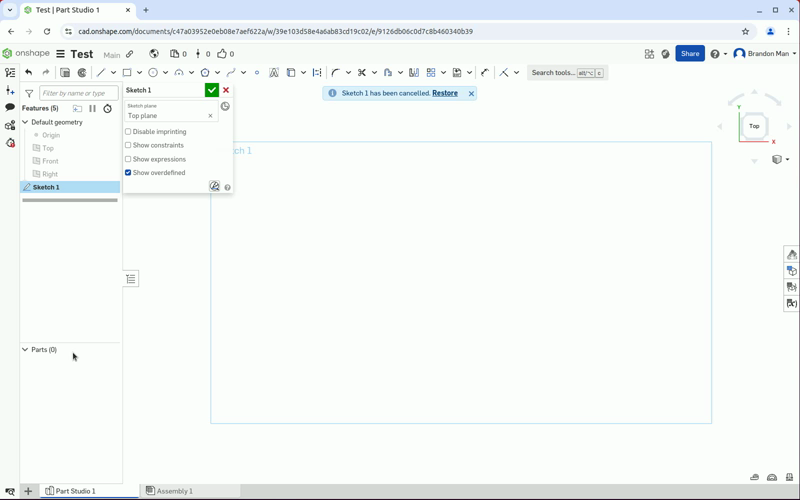
key(c)
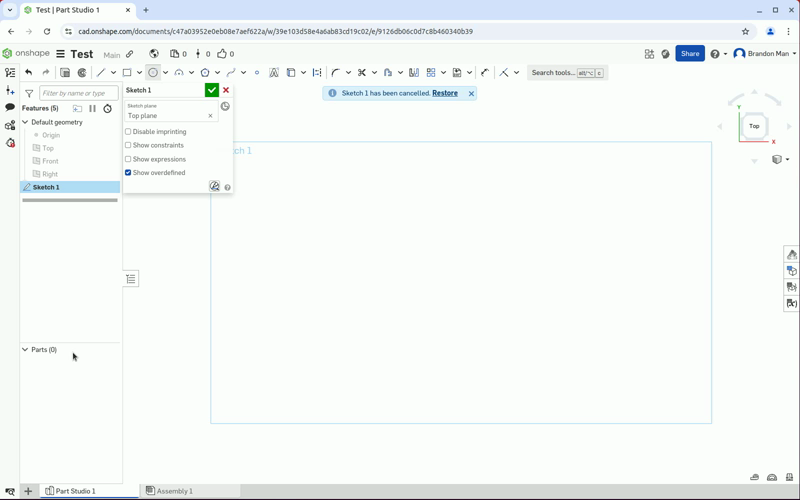
key_down(shift)
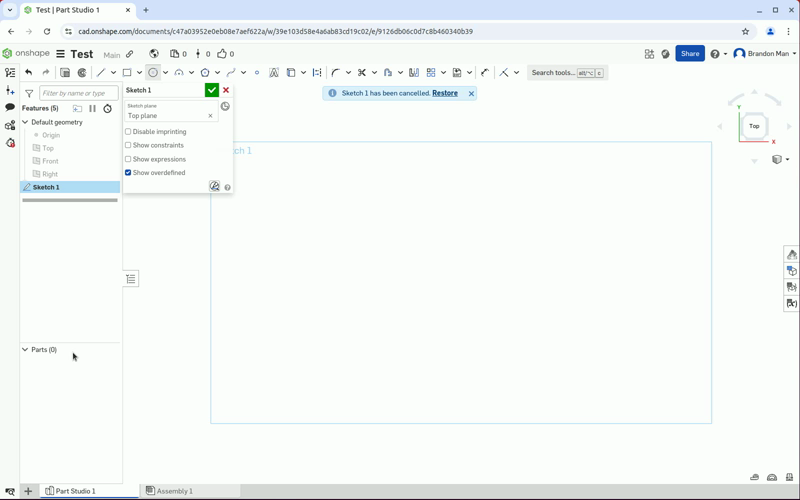
mouse_move(366, 189)
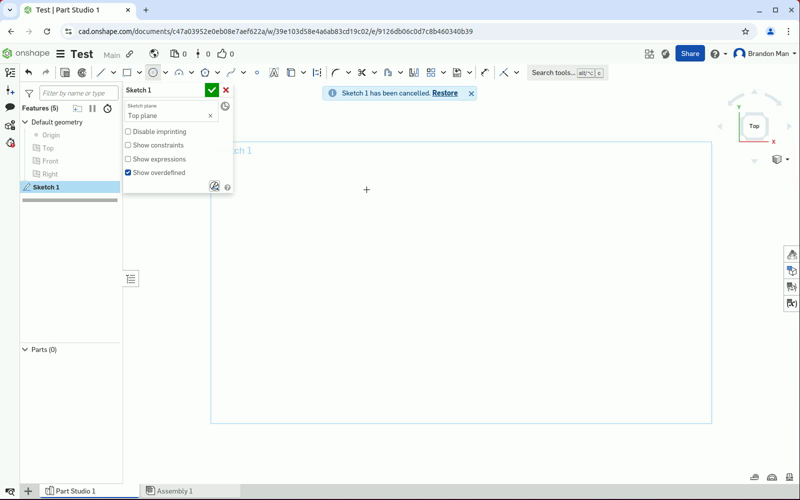
click(366, 189)
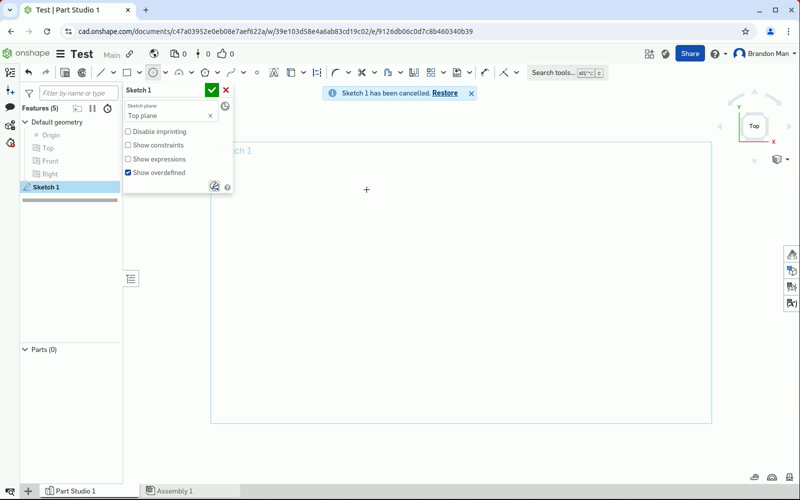
key_up(shift)
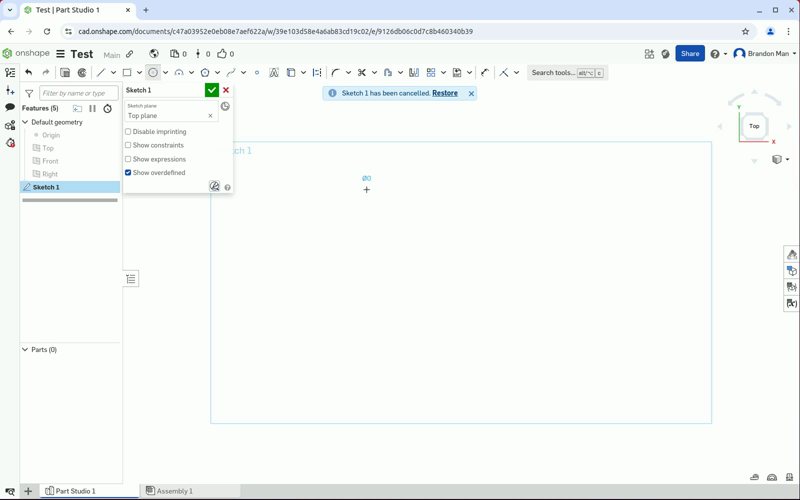
mouse_move(384, 189)
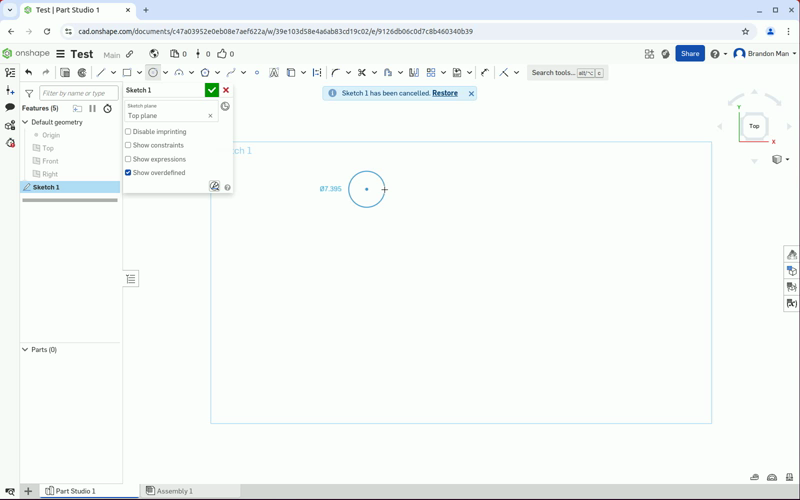
click(384, 189)
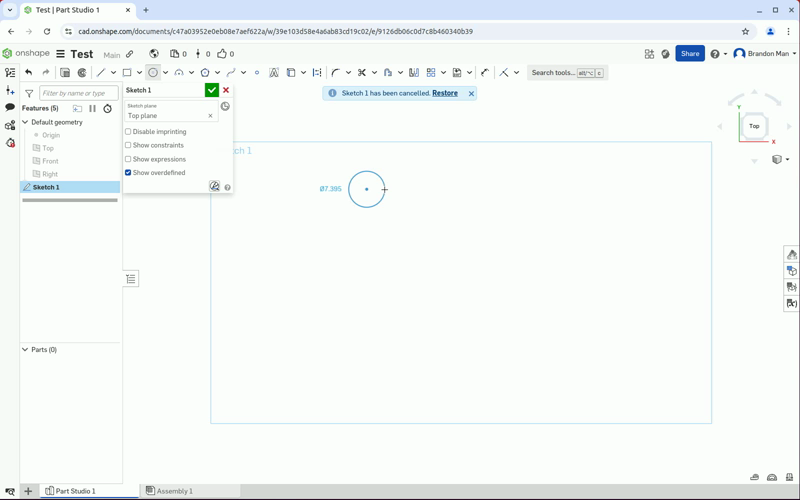
key(esc)
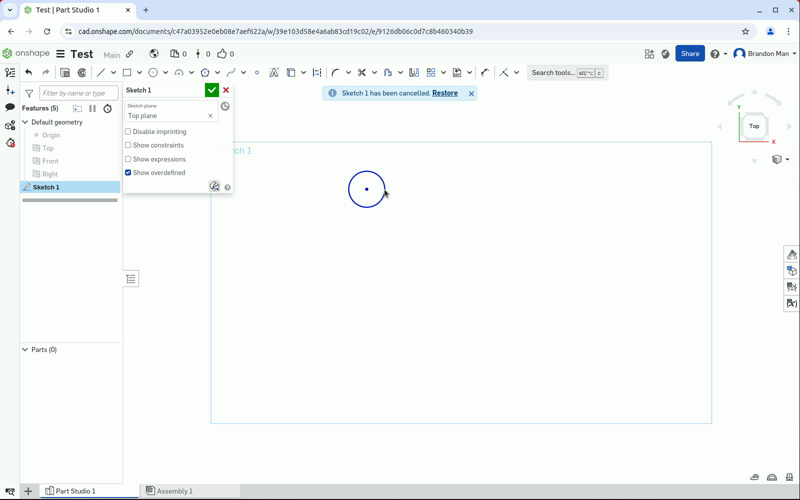
key(c)
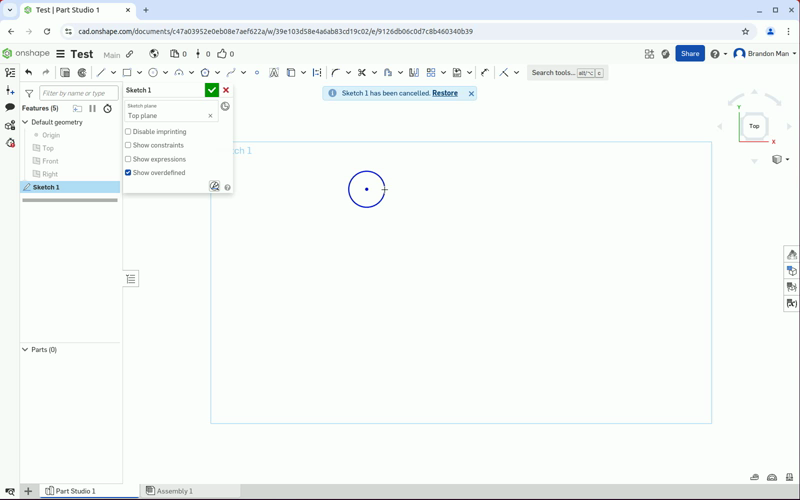
key_down(shift)
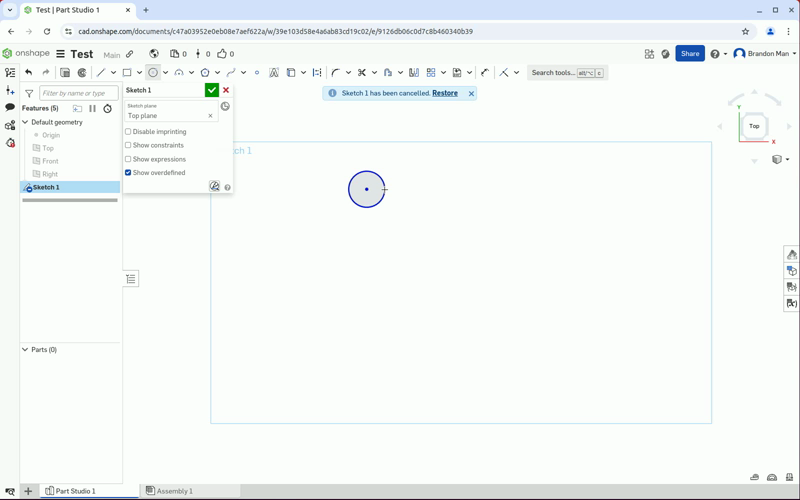
mouse_move(366, 189)
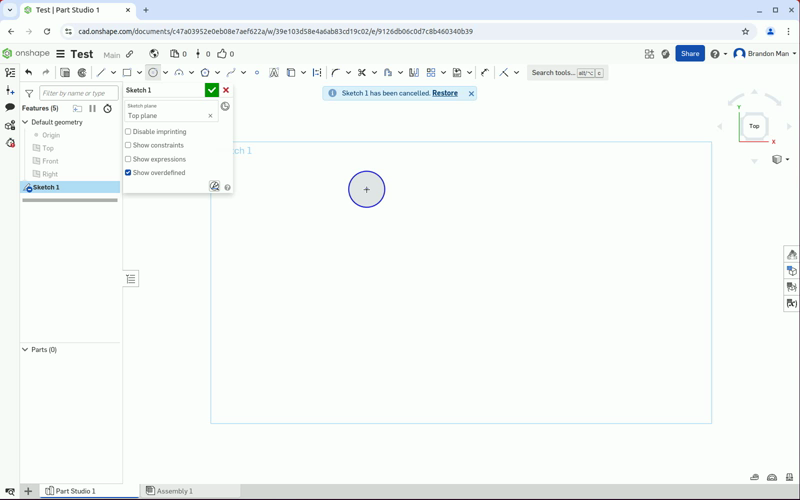
click(366, 189)
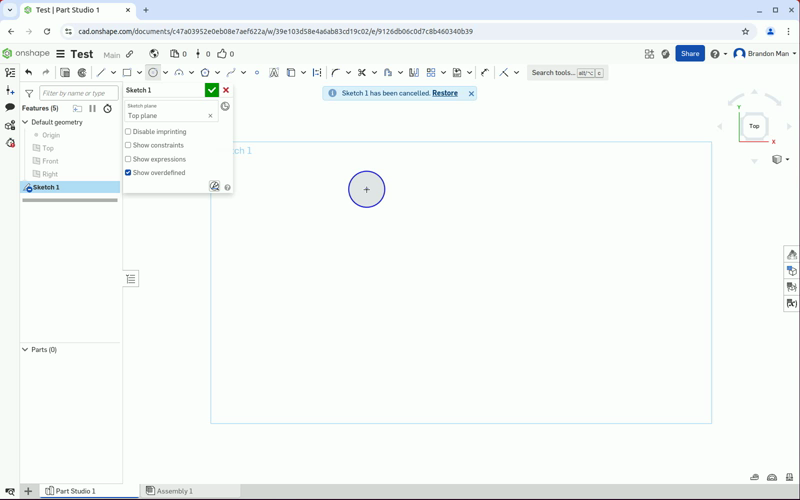
key_up(shift)
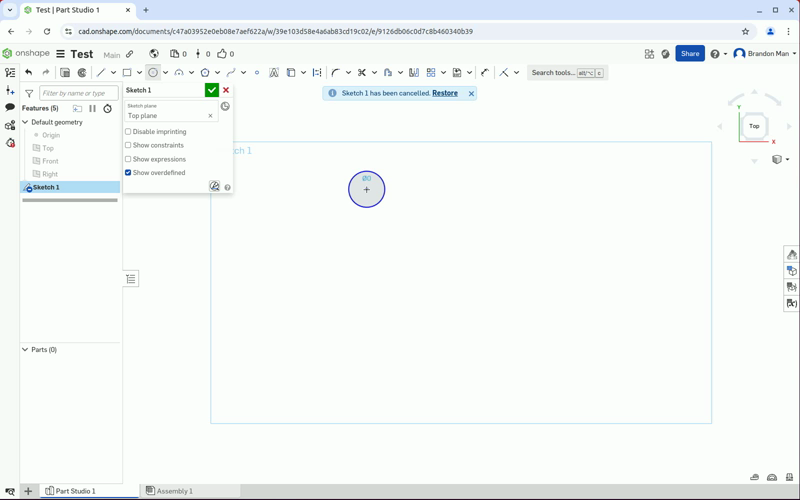
mouse_move(378, 189)
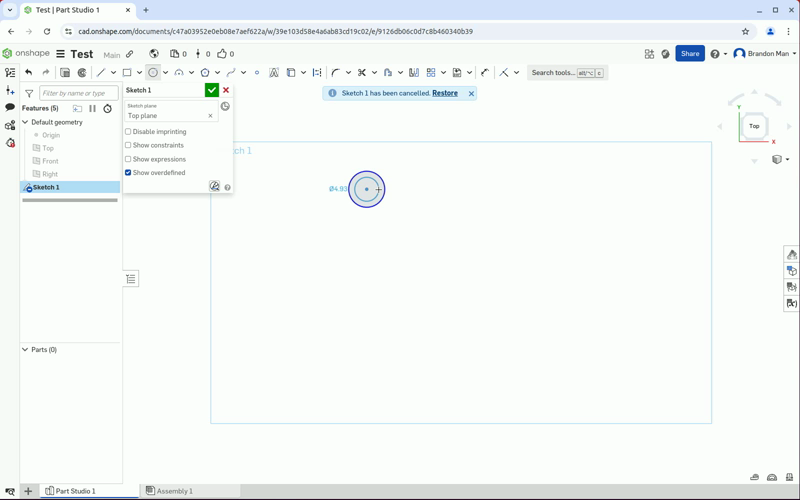
click(378, 189)
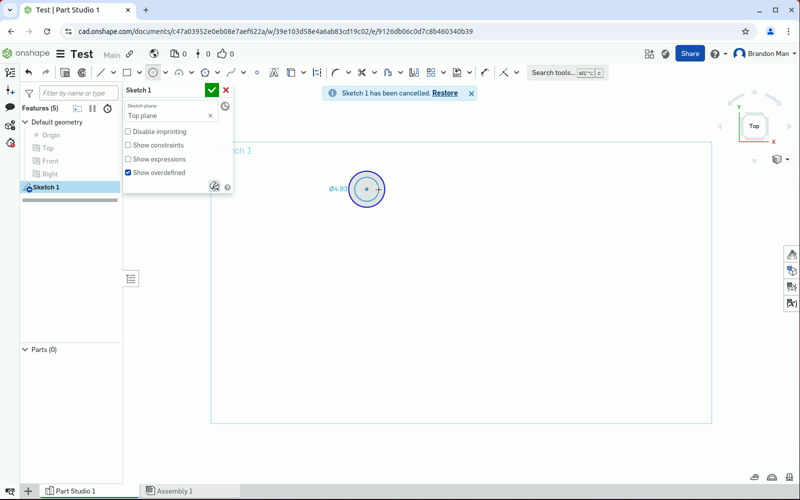
key(esc)
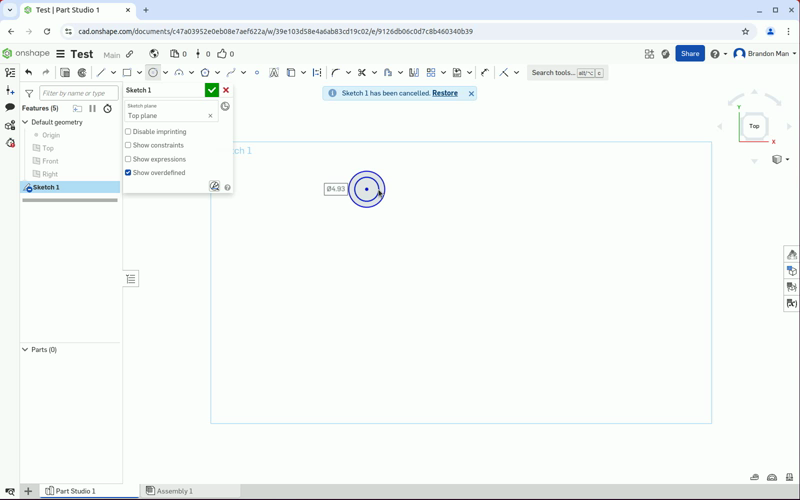
mouse_move(358, 200)
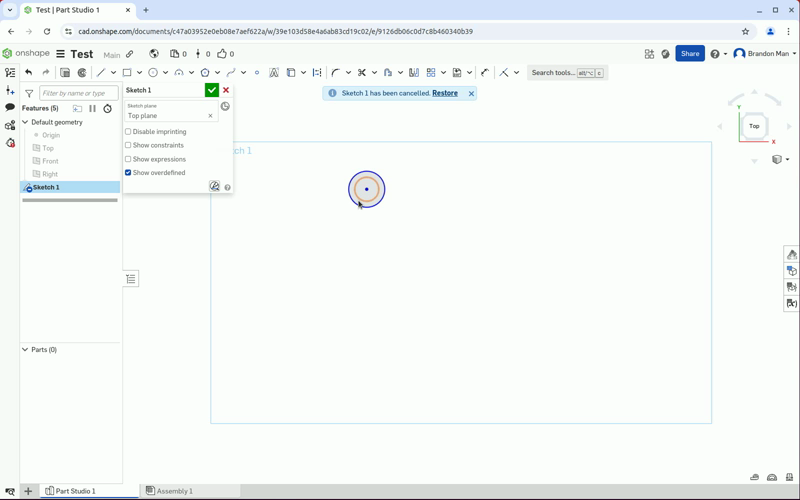
scroll(6)
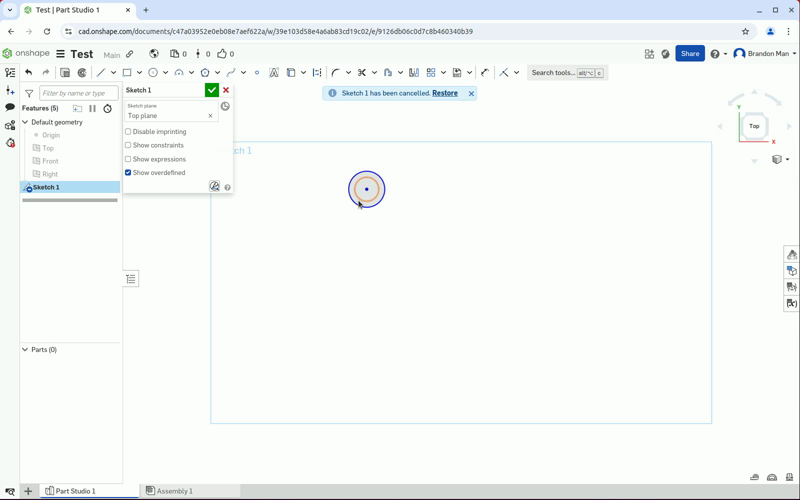
scroll(6)
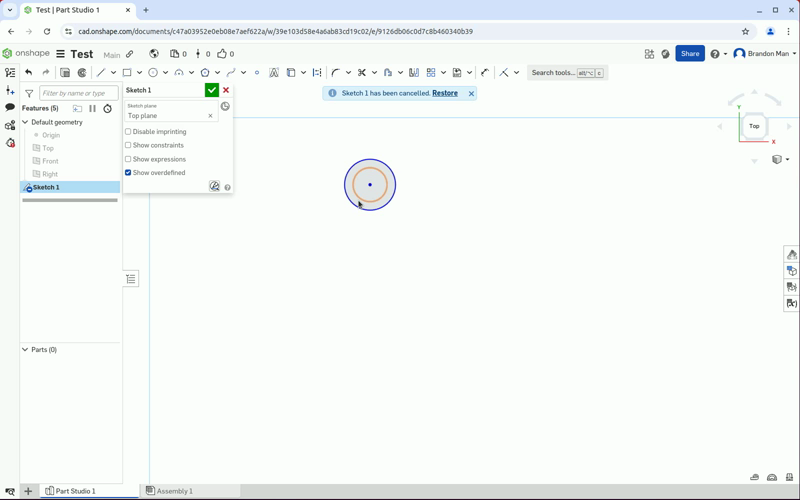
scroll(6)
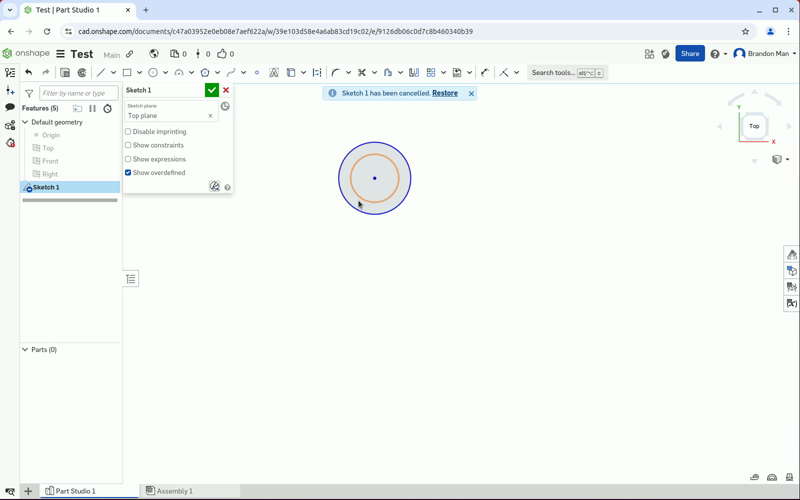
scroll(6)
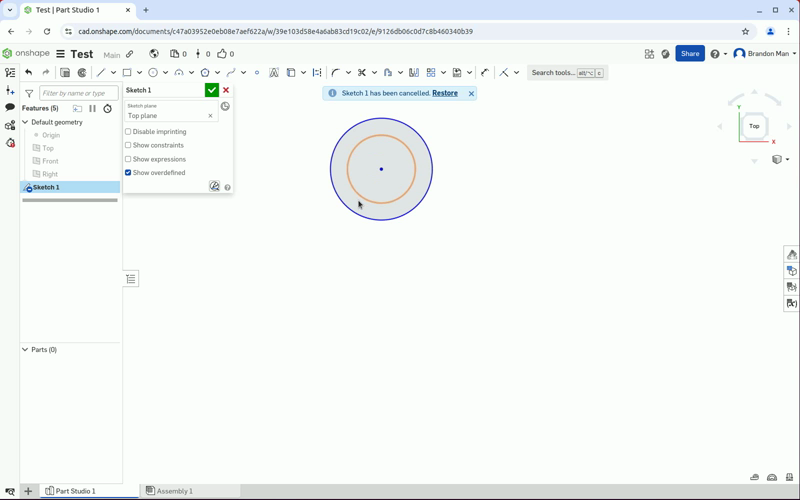
scroll(6)
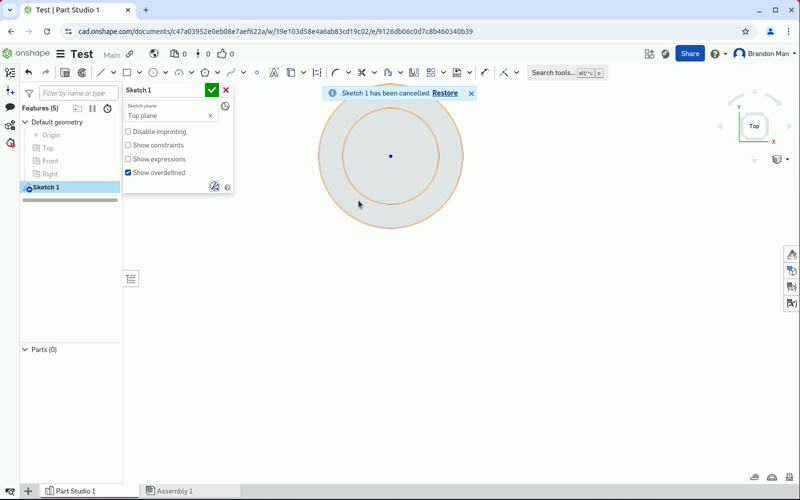
scroll(6)
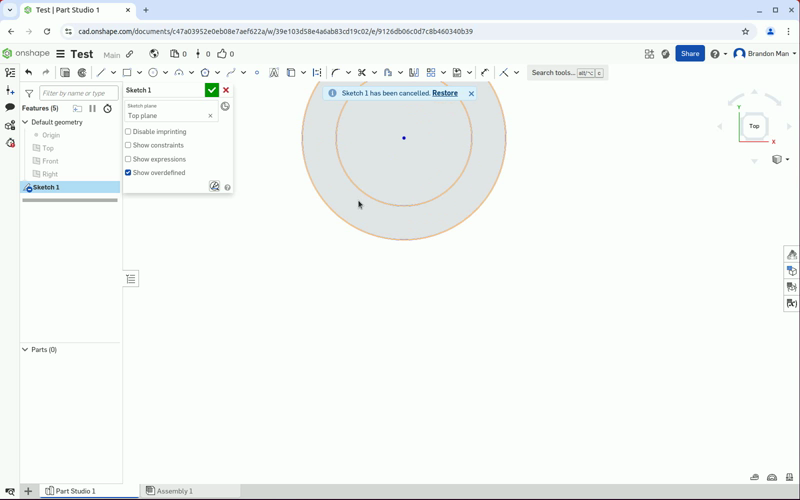
scroll(6)
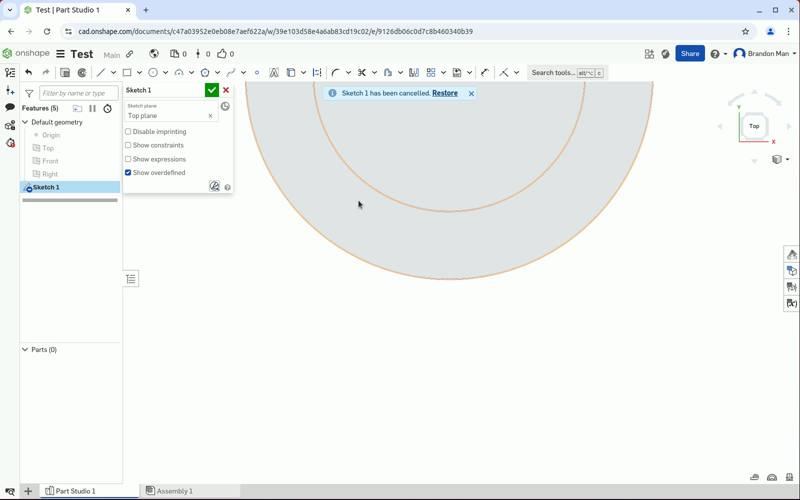
click(358, 200)
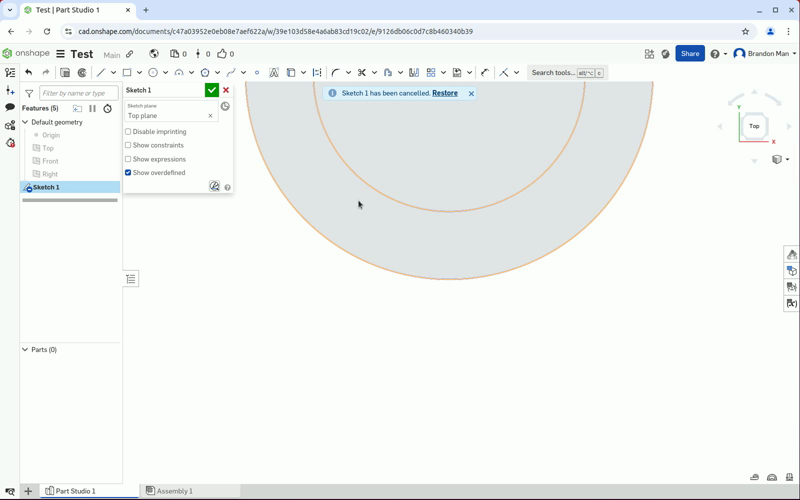
scroll(-6)
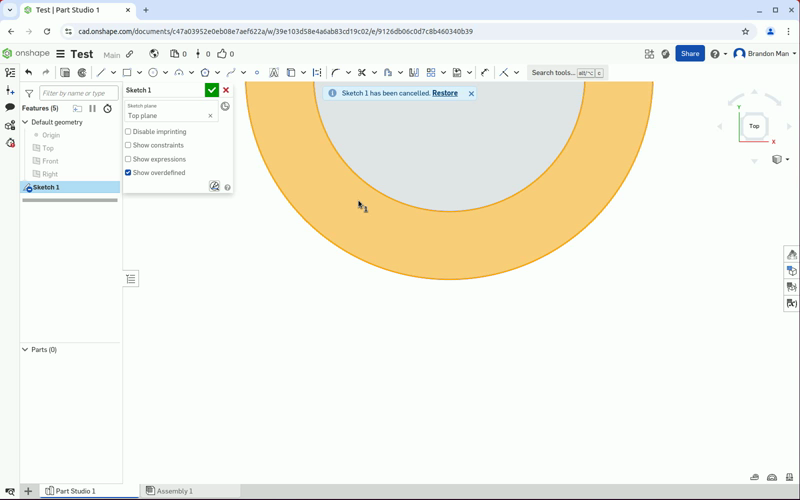
scroll(-6)
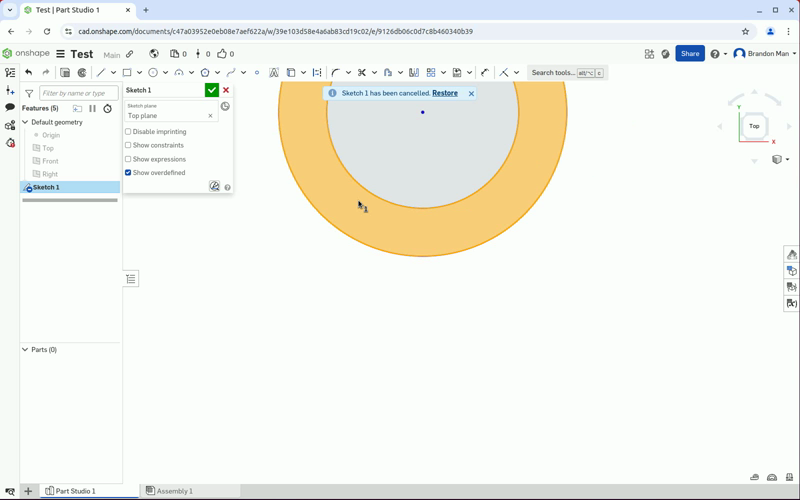
scroll(-6)
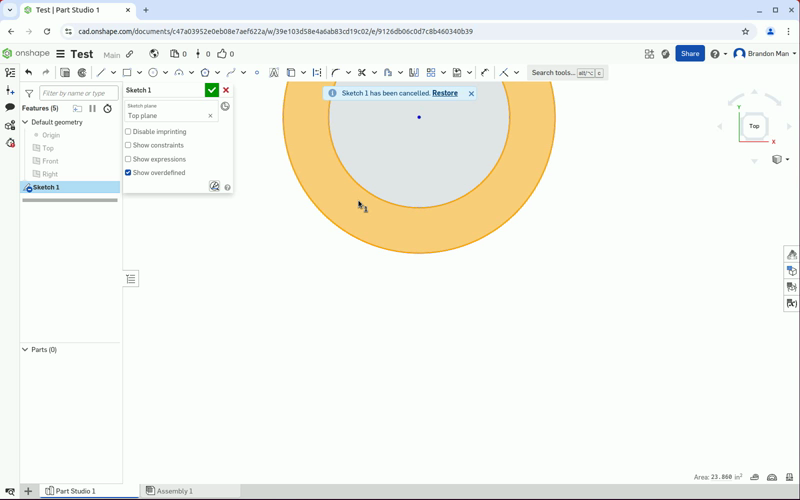
scroll(-6)
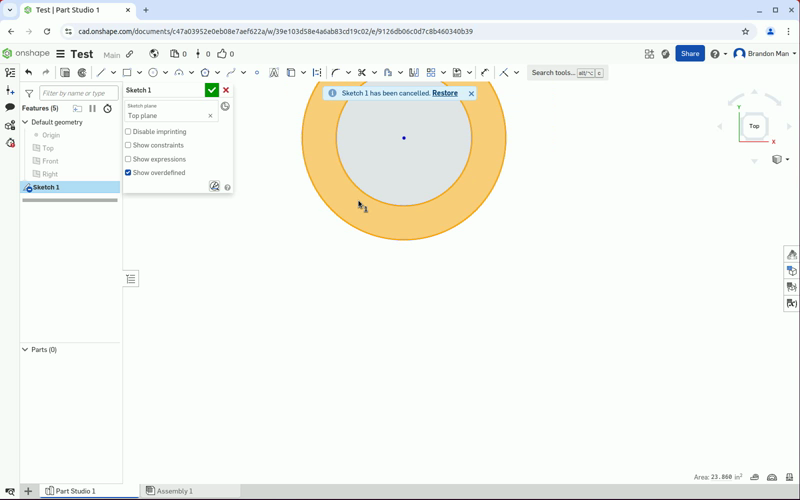
scroll(-6)
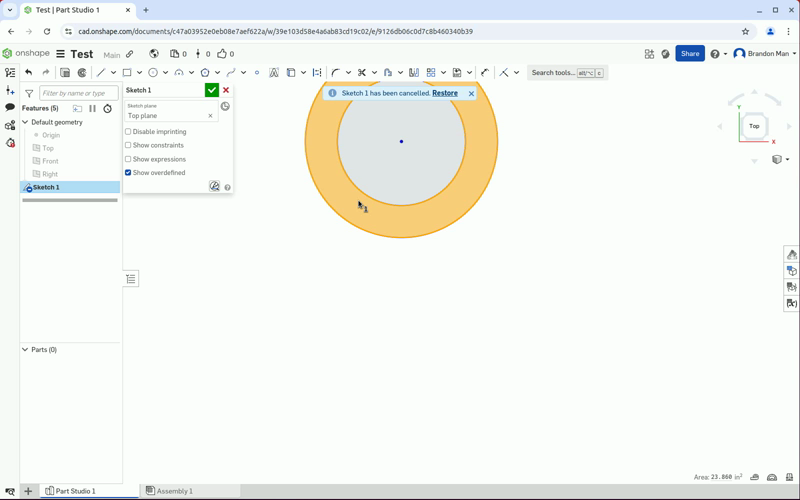
scroll(-6)
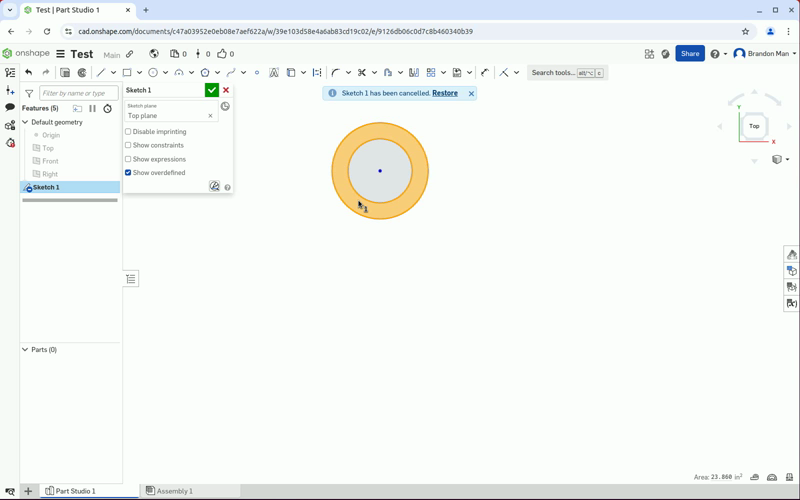
scroll(-6)
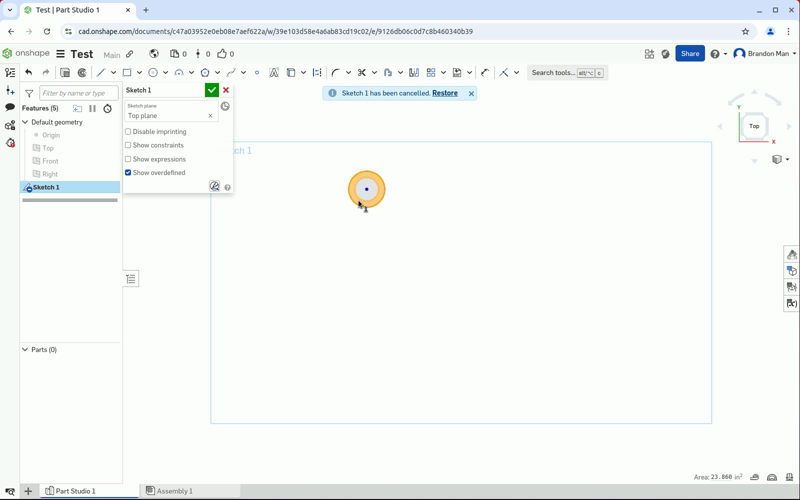
mouse_move(73, 352)
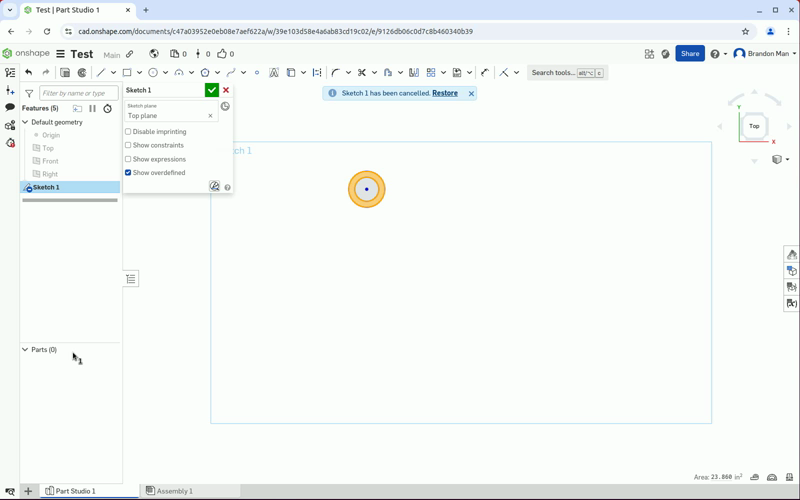
key(shift+y)
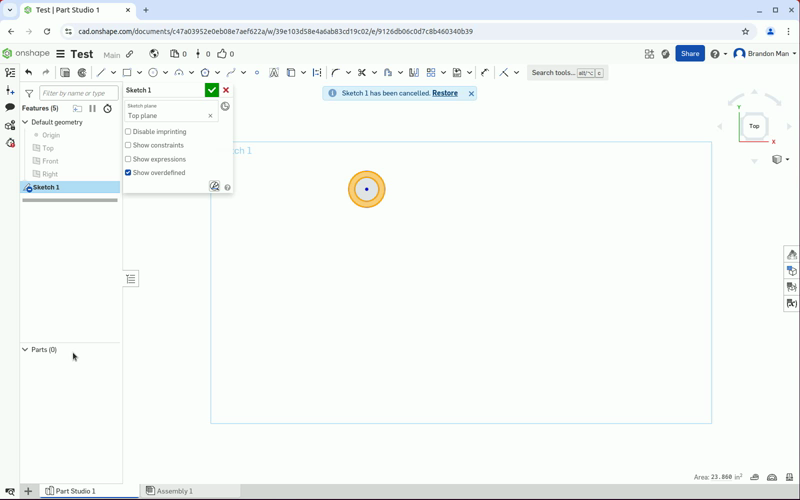
key(shift+e)
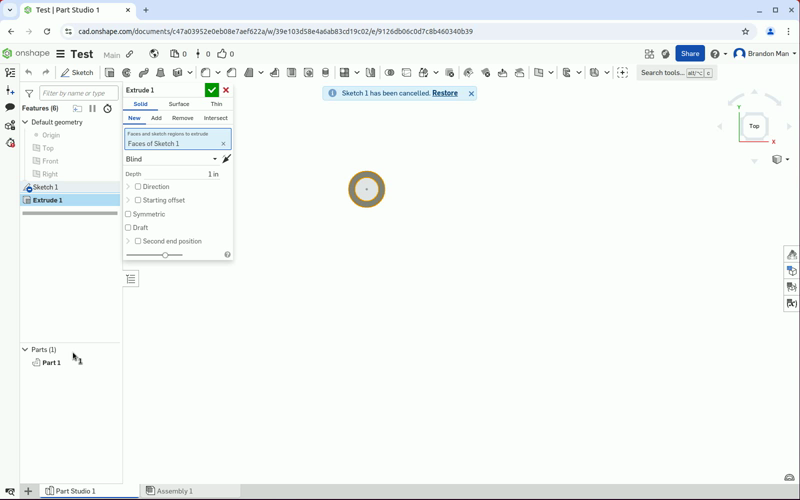
mouse_move(143, 106)
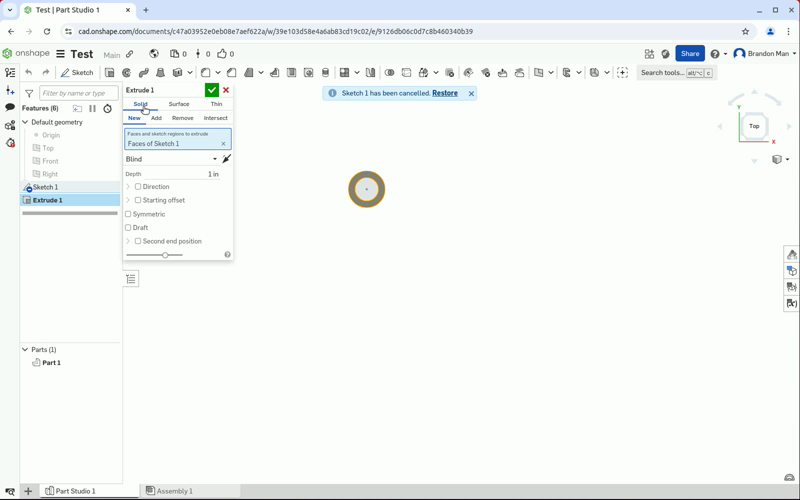
click(143, 106)
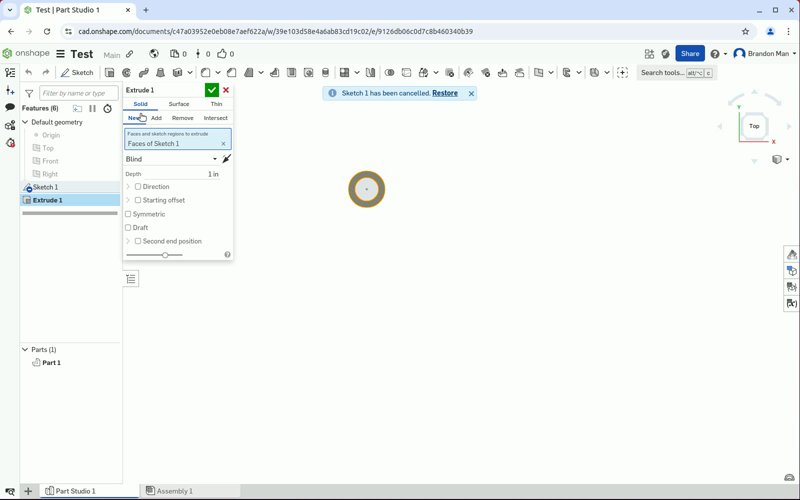
mouse_move(137, 120)
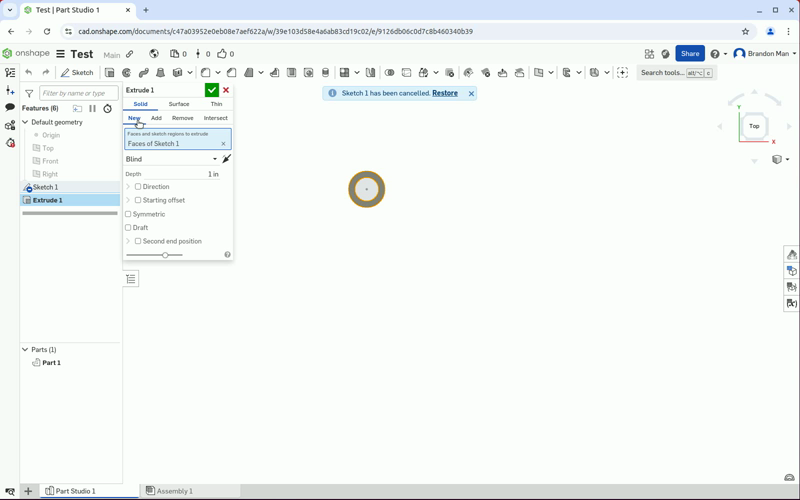
click(137, 120)
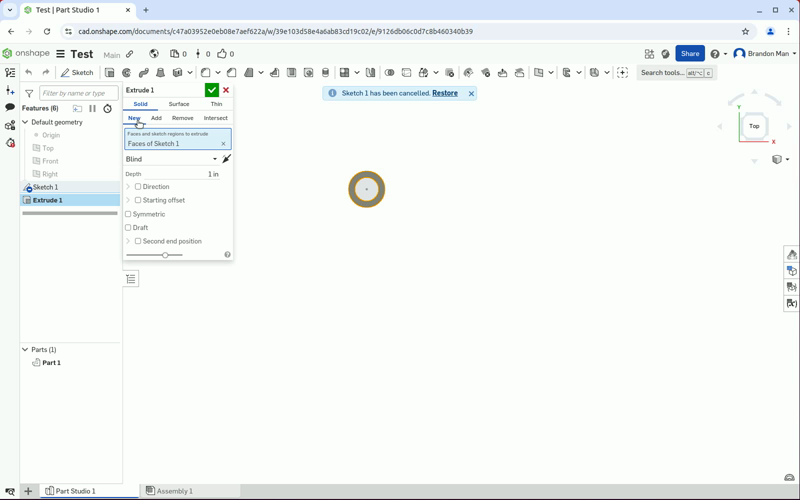
key(tab, 4)
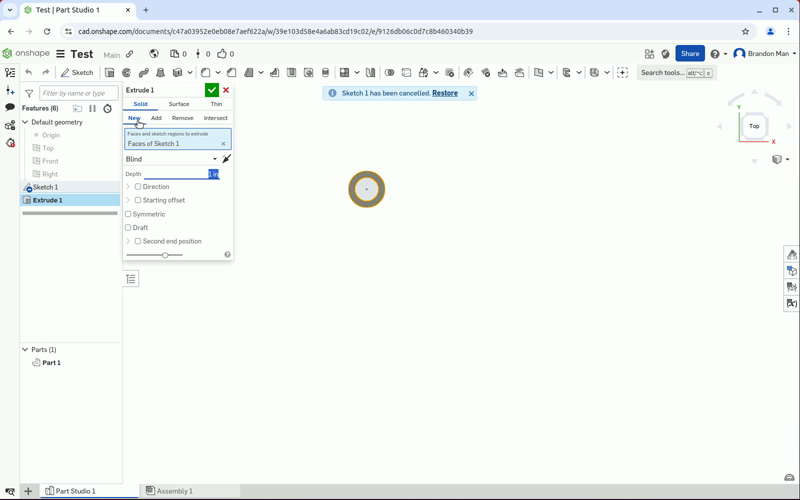
text(2.407)
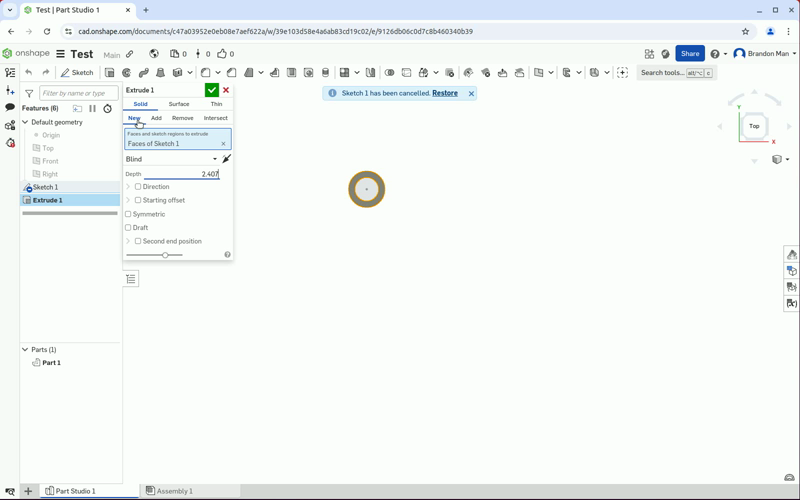
key(enter)
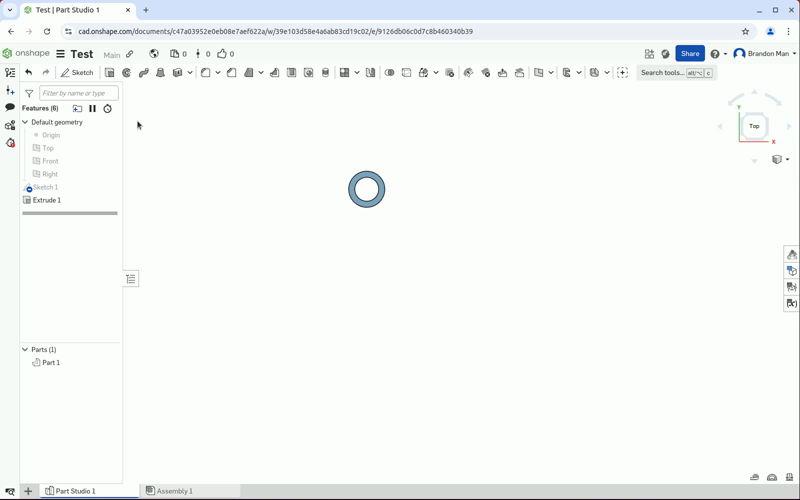
key(shift+h)
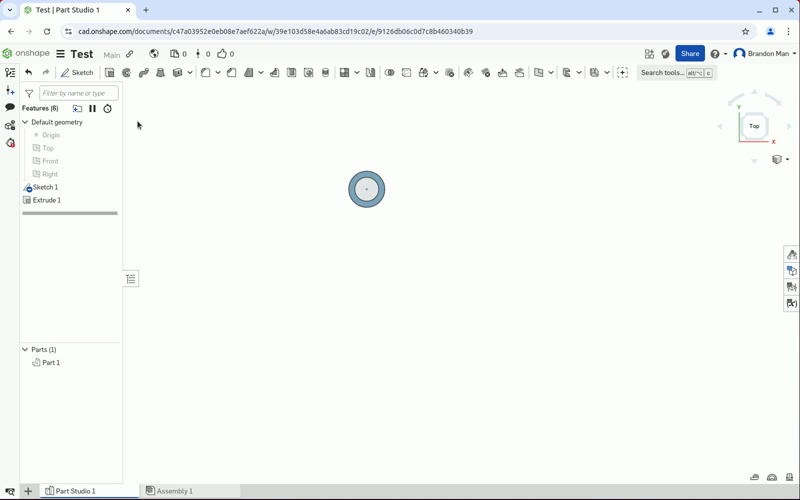
key(shift+h)
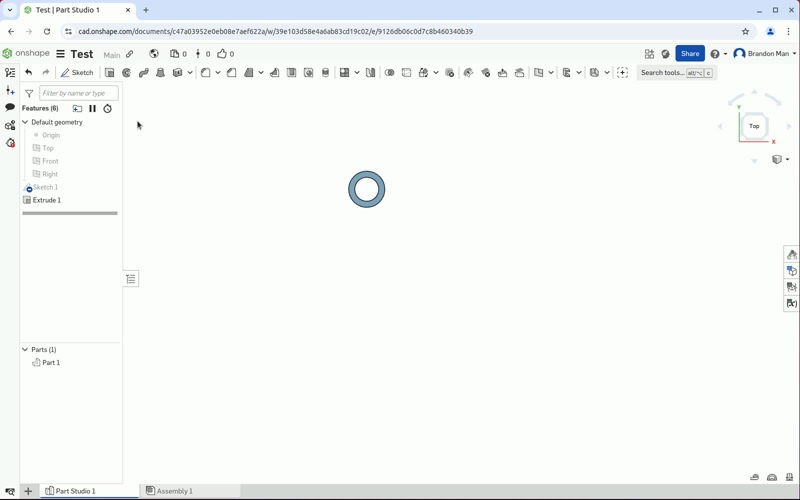
mouse_move(73, 189)
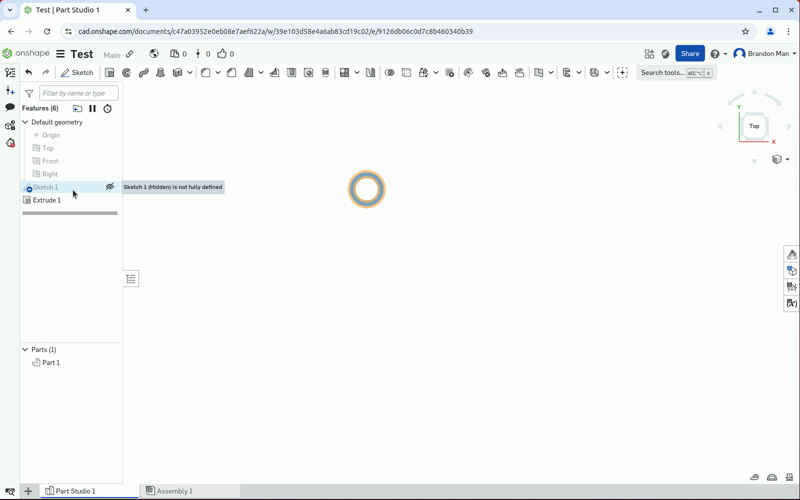
click(73, 189)
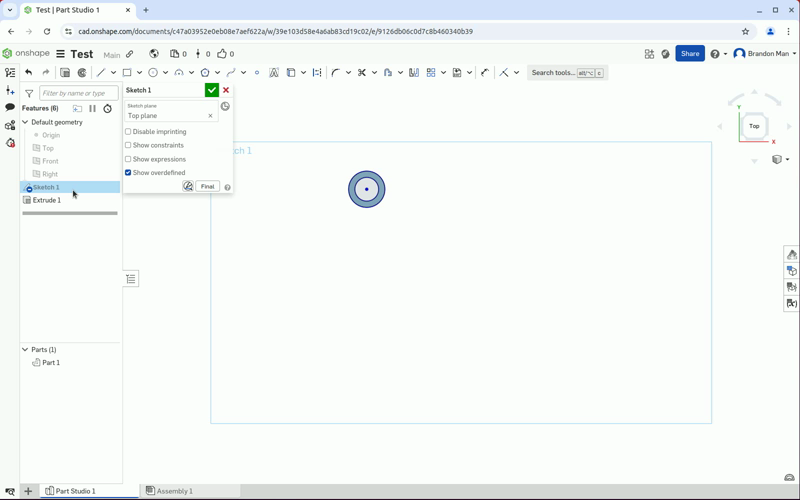
mouse_move(229, 92)
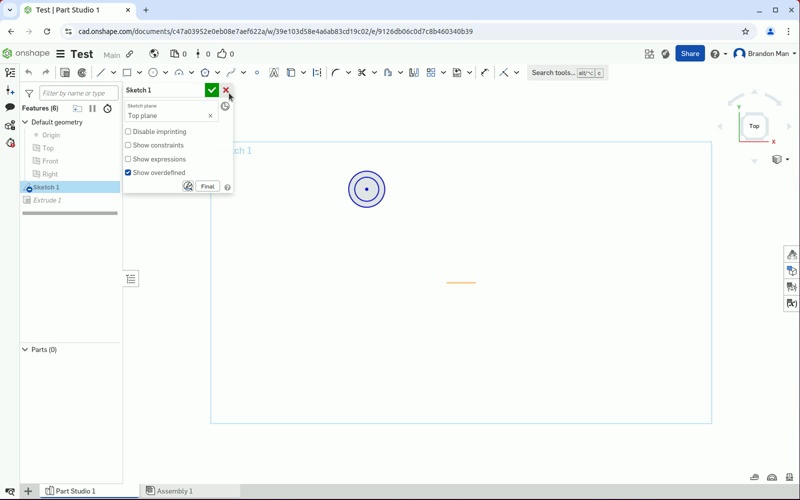
click(229, 92)
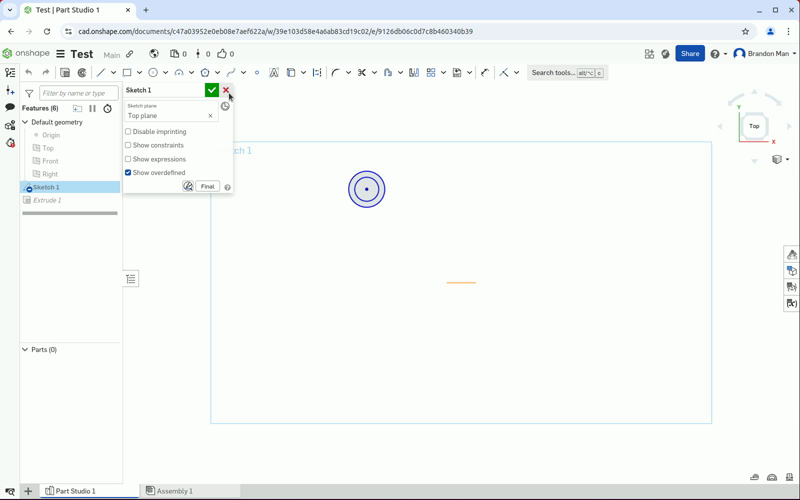
key(shift+s)
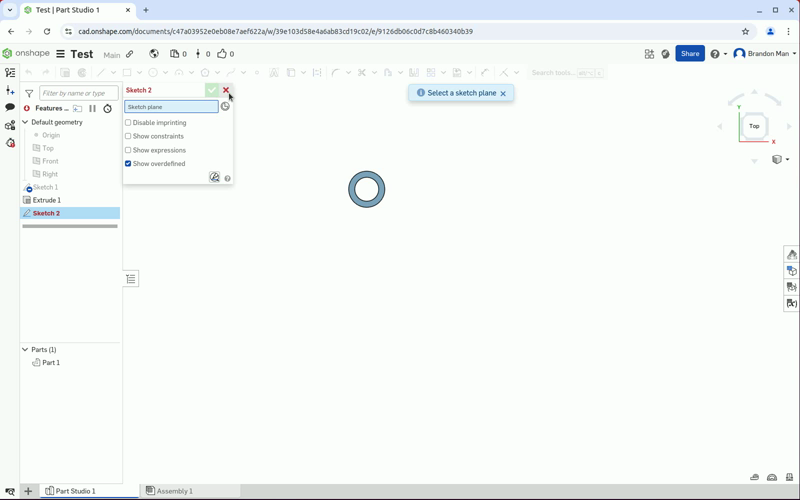
mouse_move(73, 150)
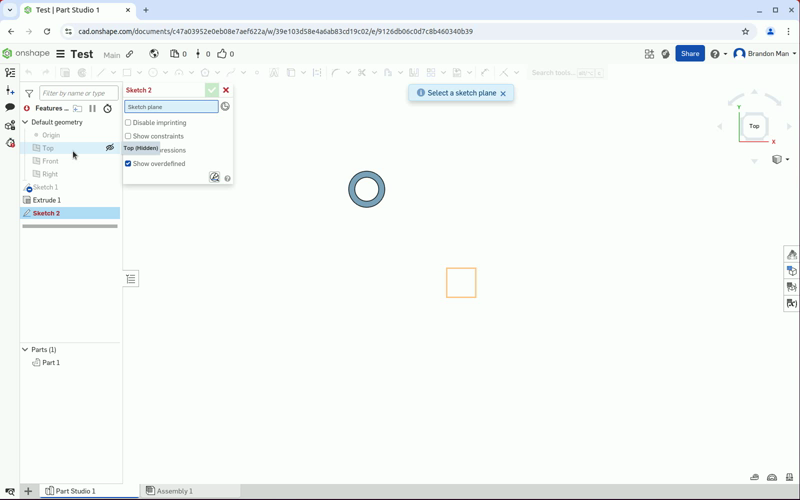
click(73, 150)
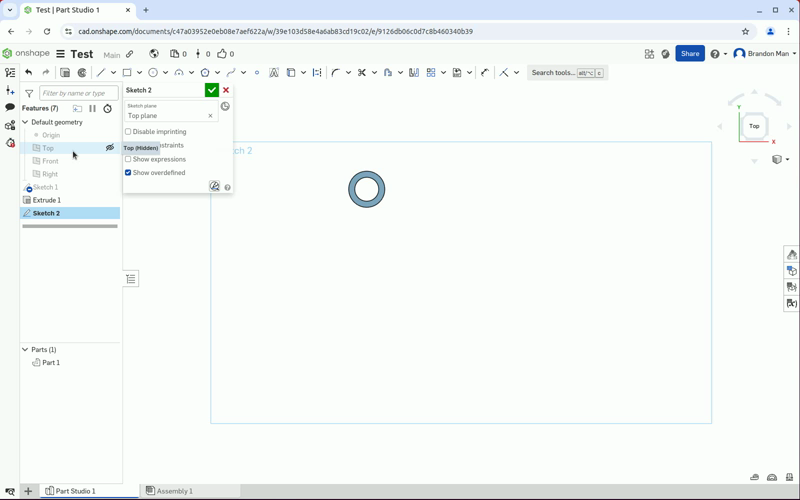
mouse_move(73, 352)
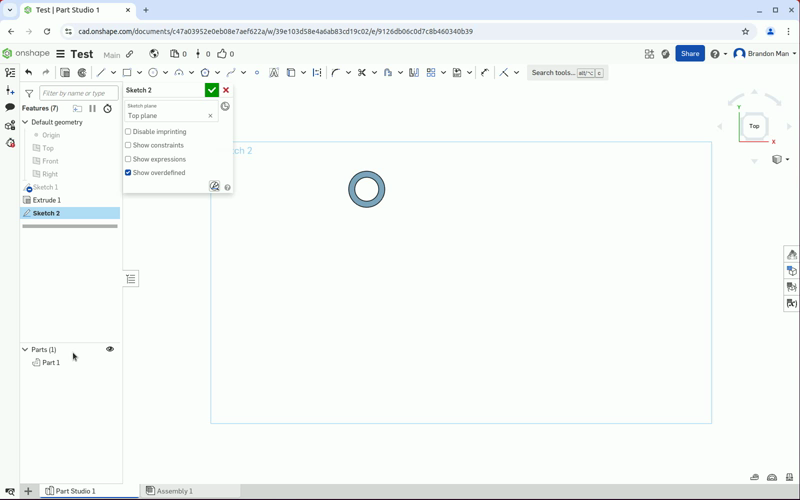
key(y)
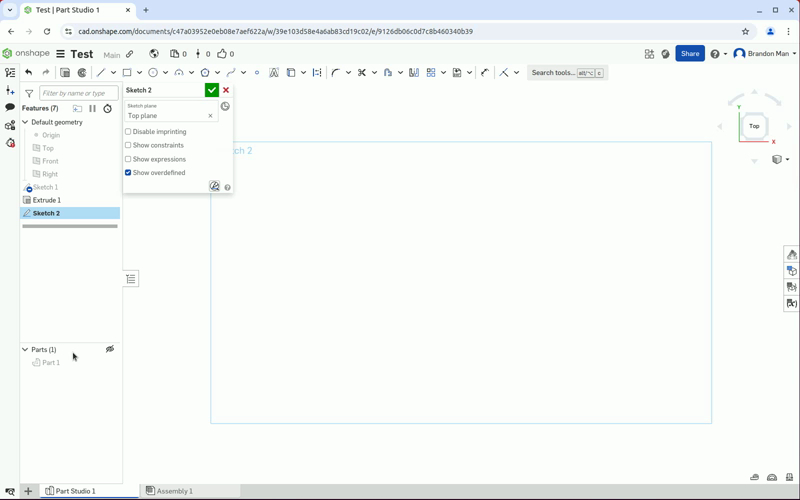
key(c)
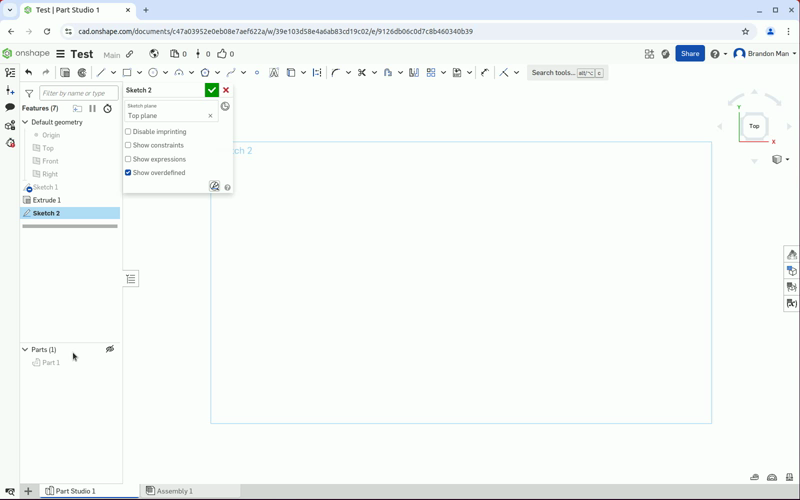
key_down(shift)
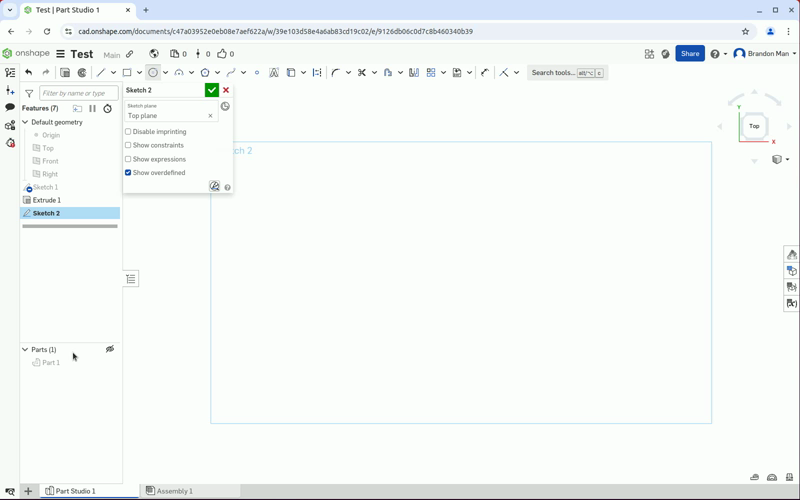
mouse_move(366, 189)
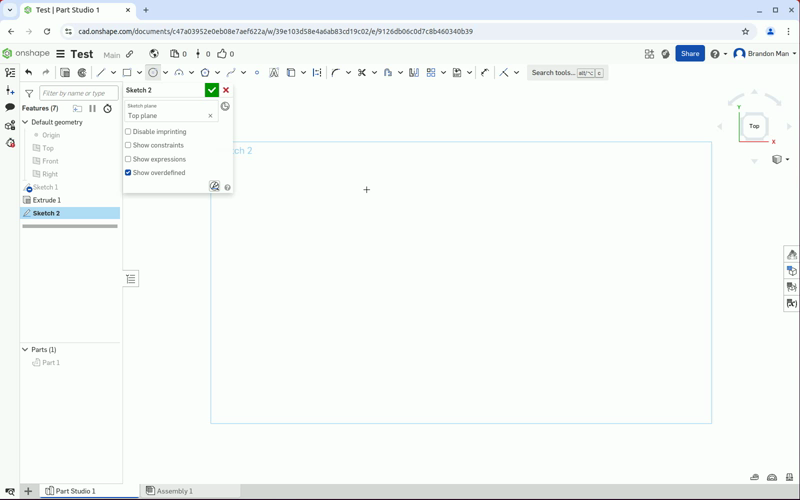
click(366, 189)
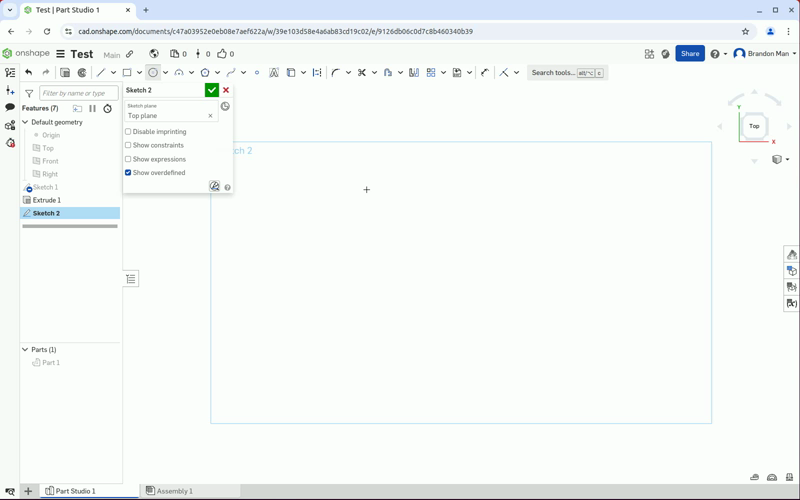
key_up(shift)
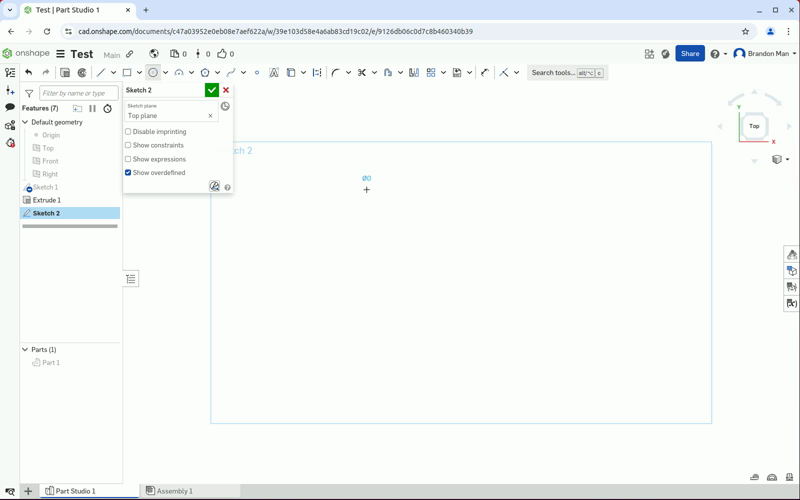
mouse_move(378, 189)
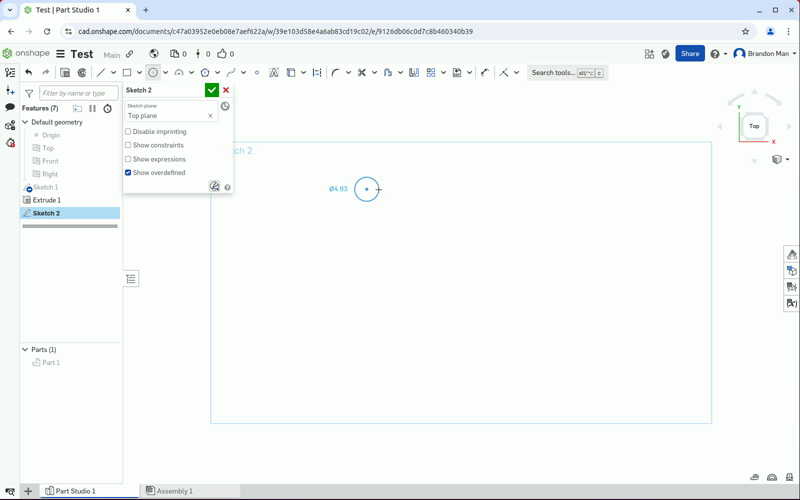
click(378, 189)
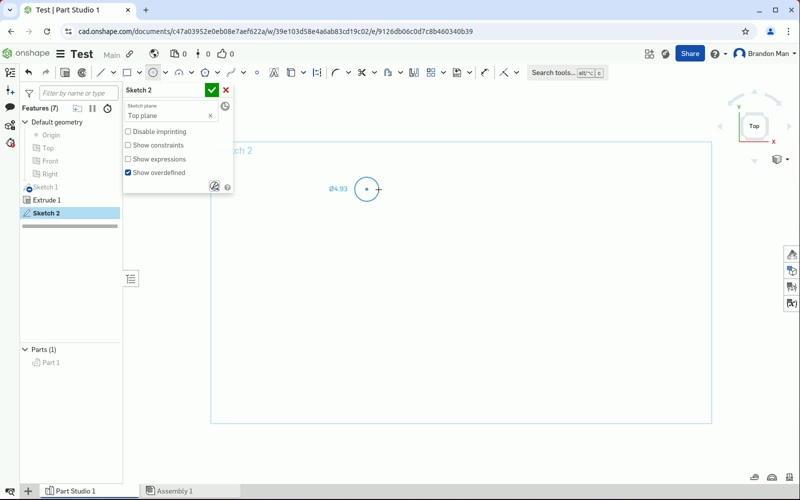
key(esc)
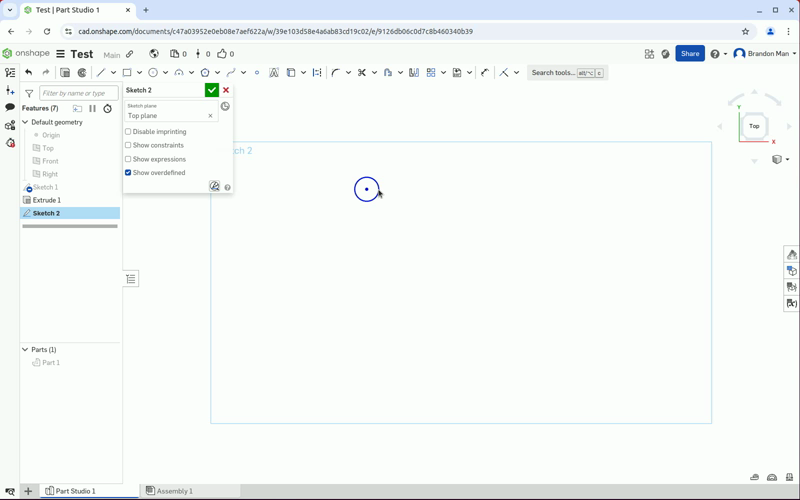
key(c)
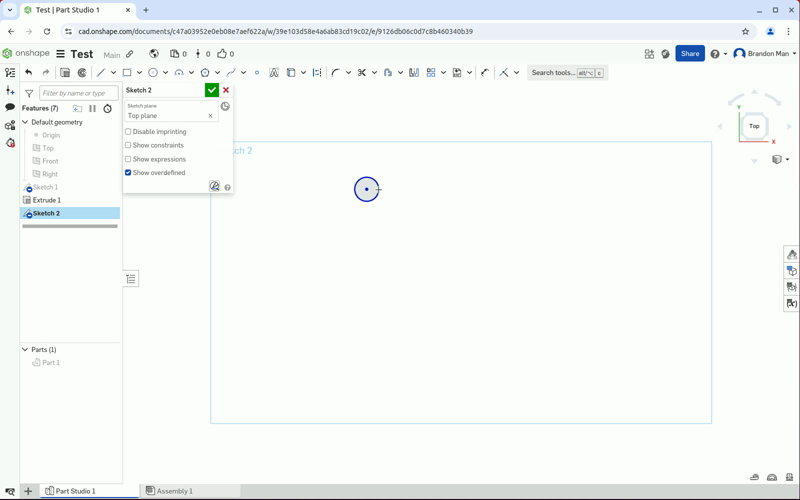
key_down(shift)
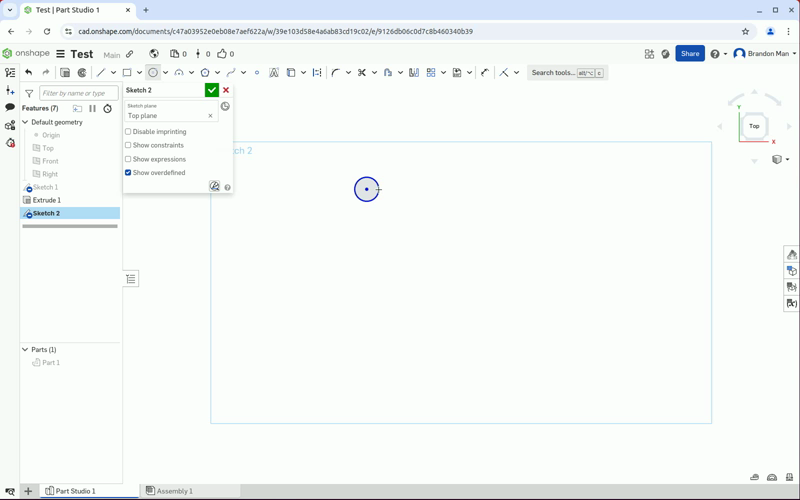
mouse_move(366, 189)
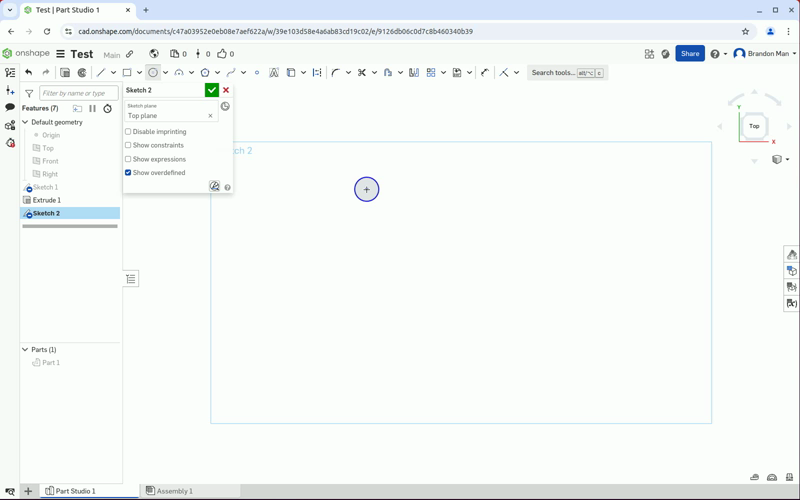
click(366, 189)
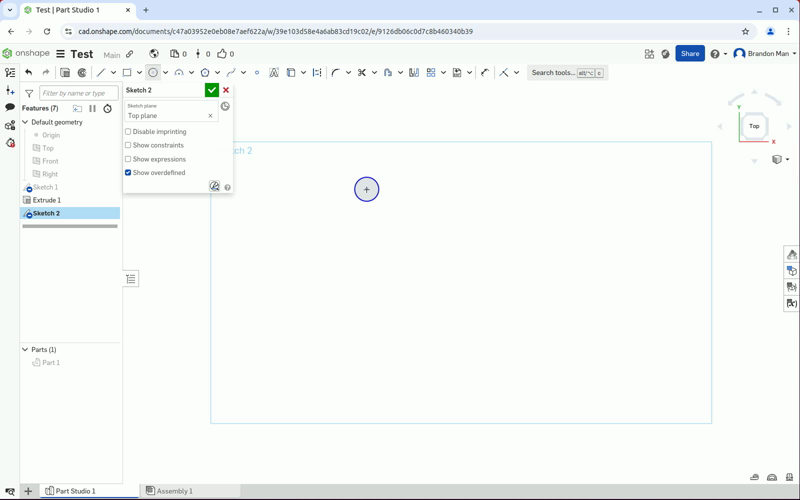
key_up(shift)
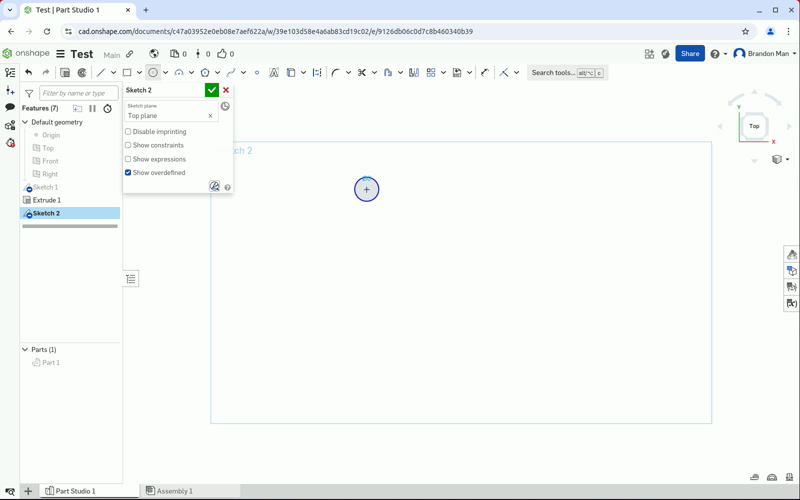
mouse_move(376, 189)
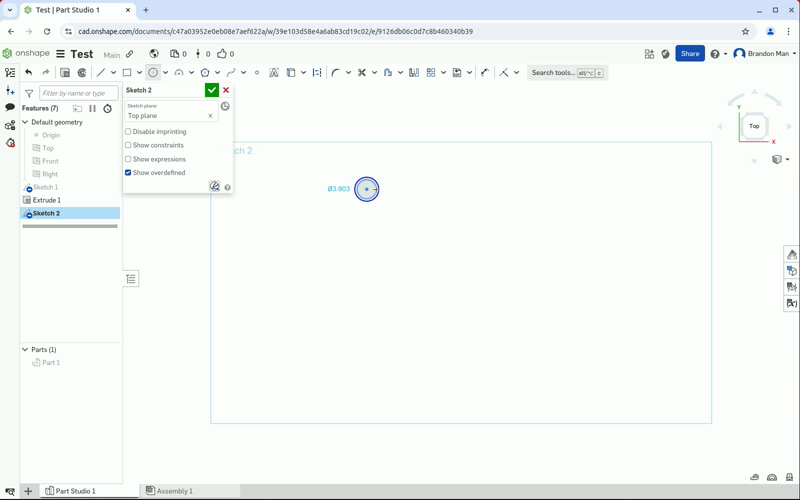
scroll(6)
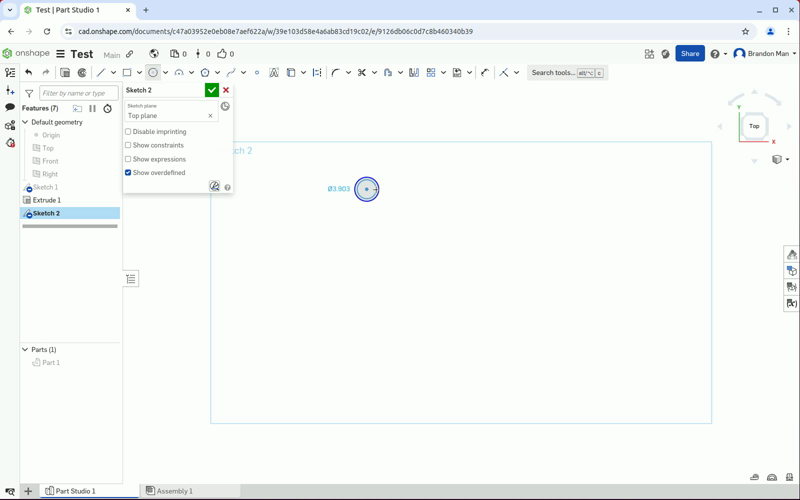
scroll(6)
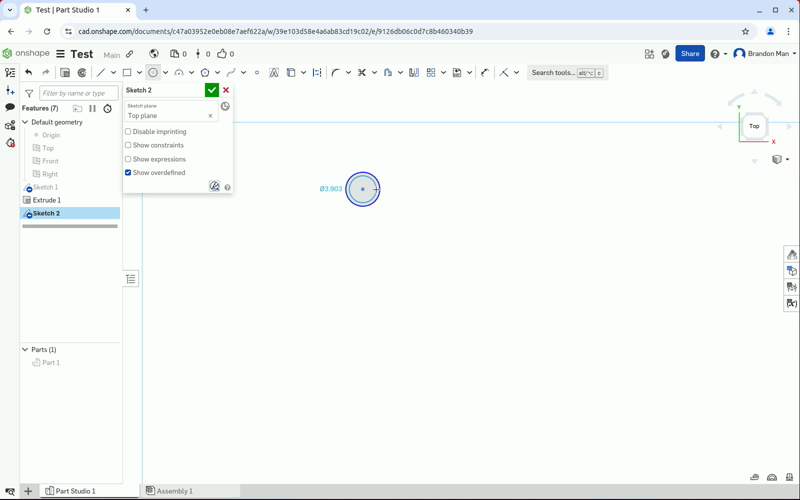
scroll(6)
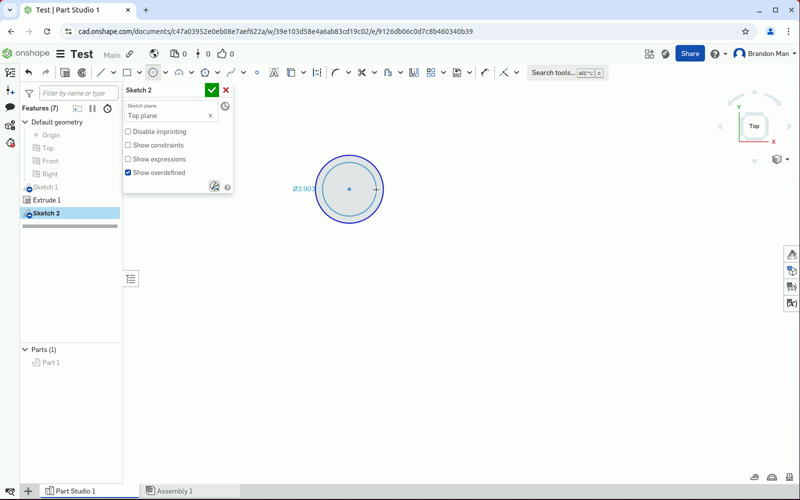
scroll(6)
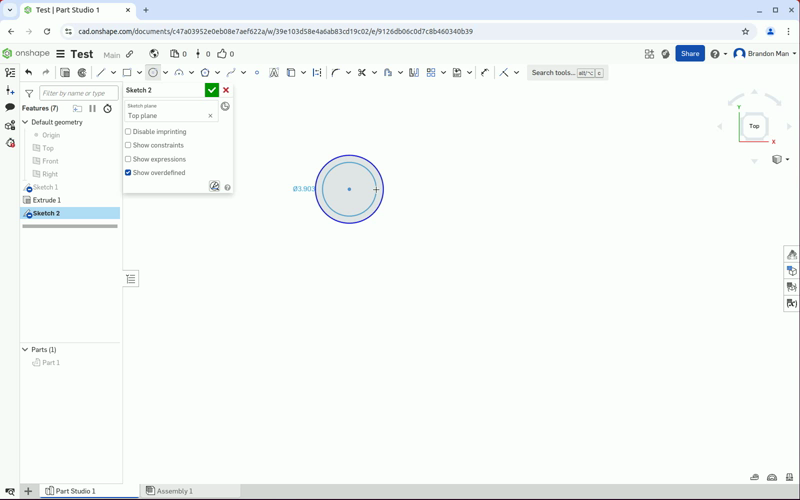
scroll(6)
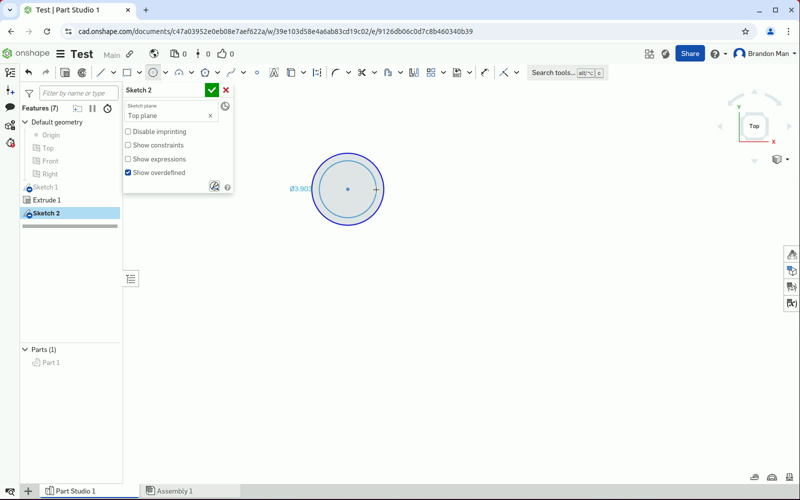
scroll(6)
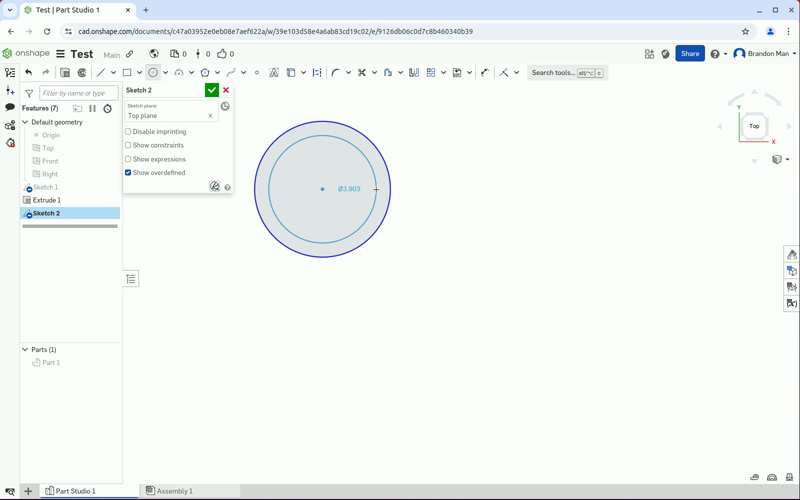
scroll(6)
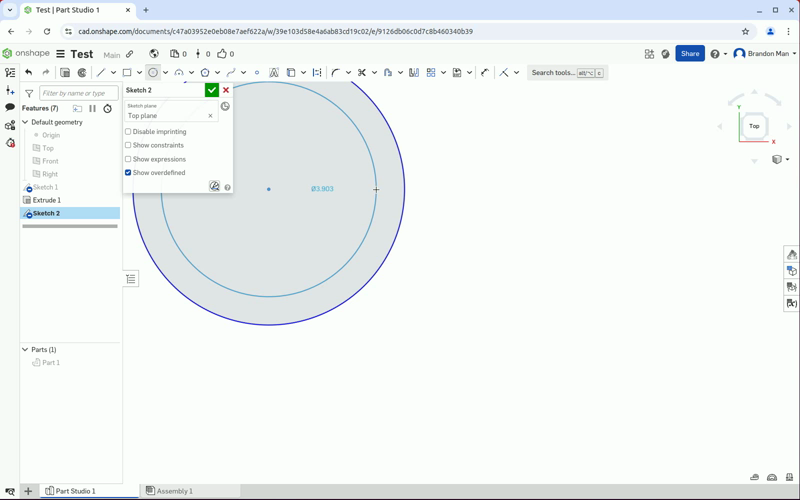
click(376, 189)
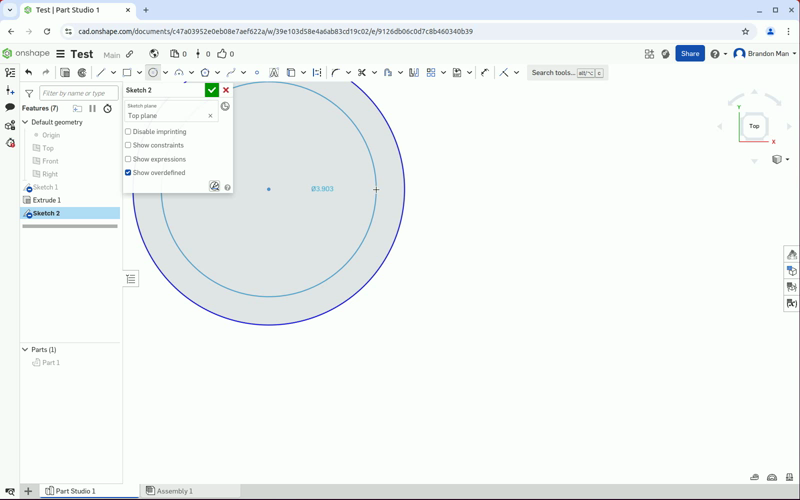
scroll(-6)
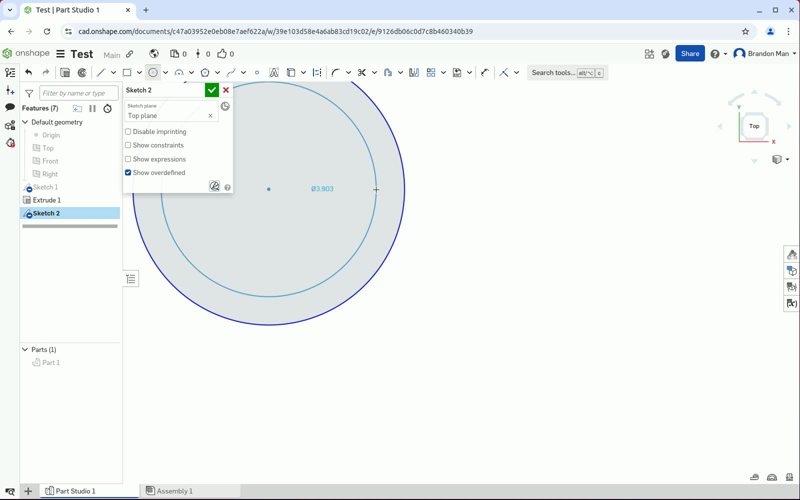
scroll(-6)
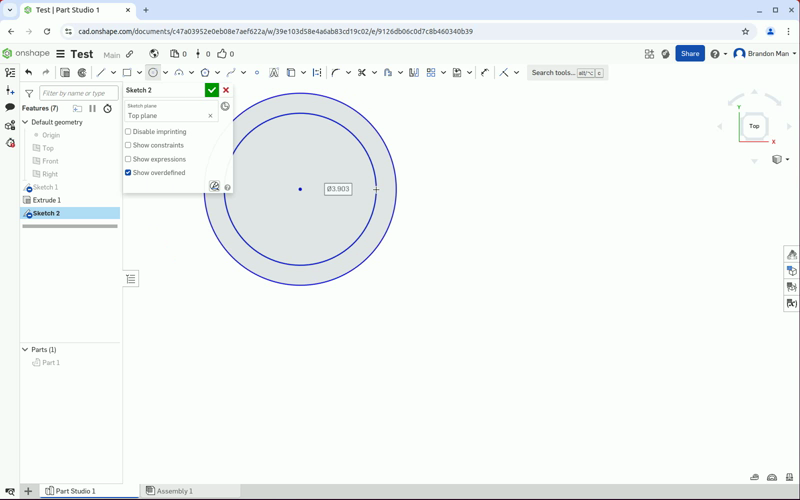
scroll(-6)
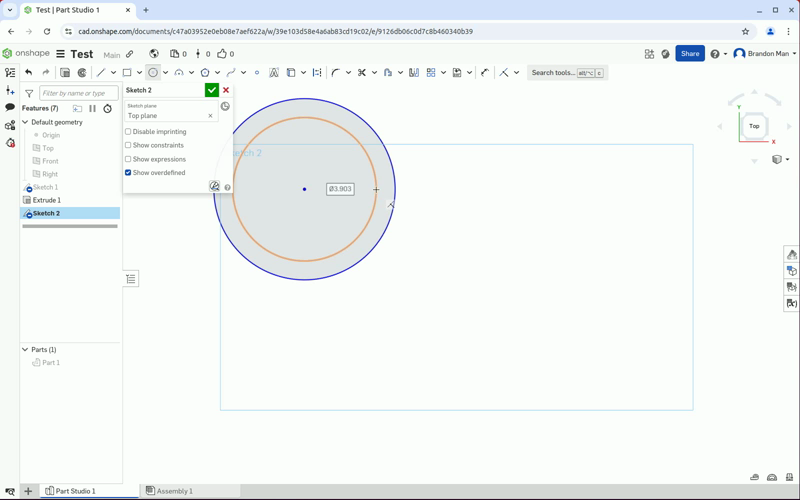
scroll(-6)
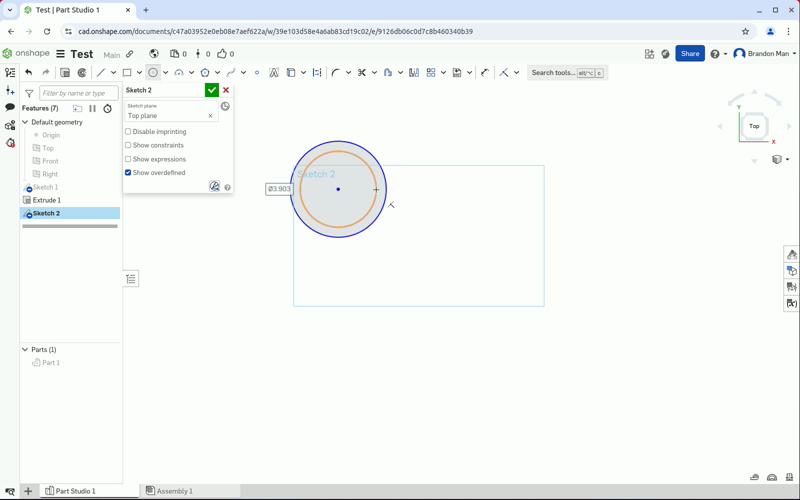
scroll(-6)
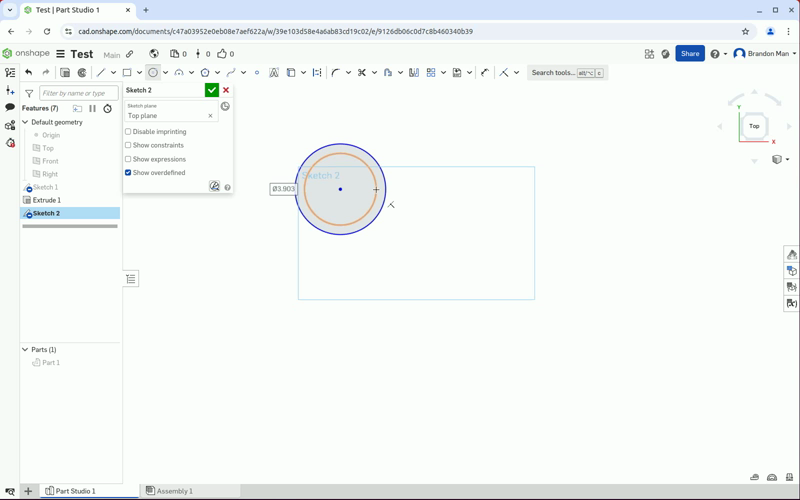
scroll(-6)
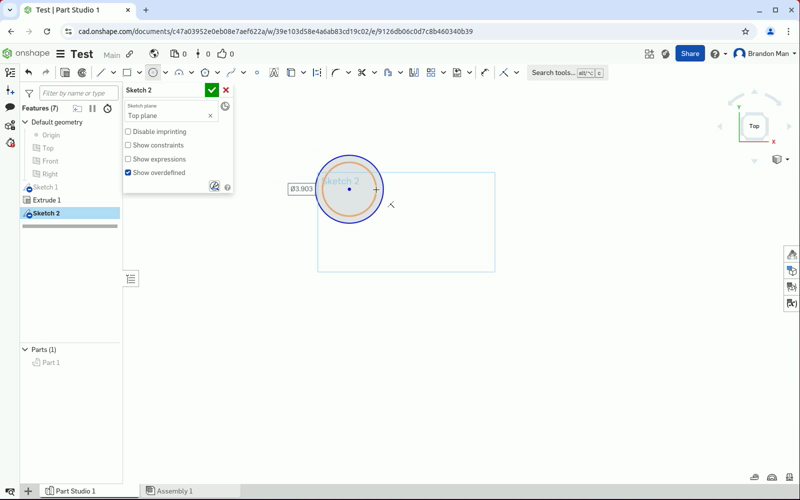
scroll(-6)
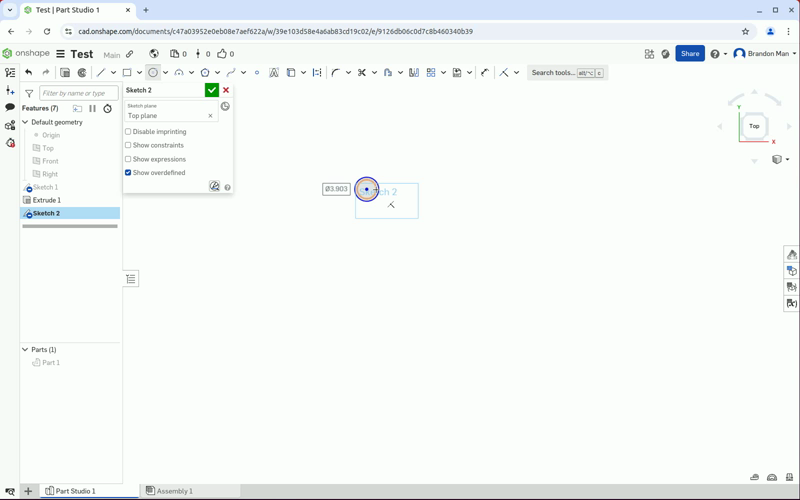
key(esc)
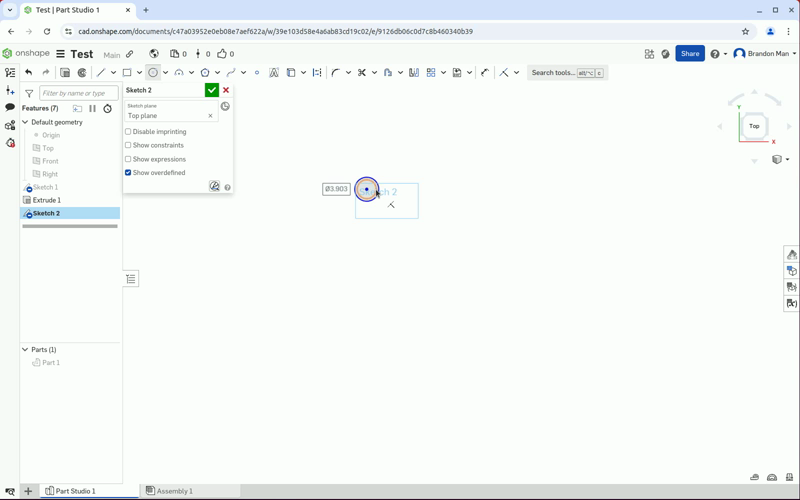
mouse_move(374, 195)
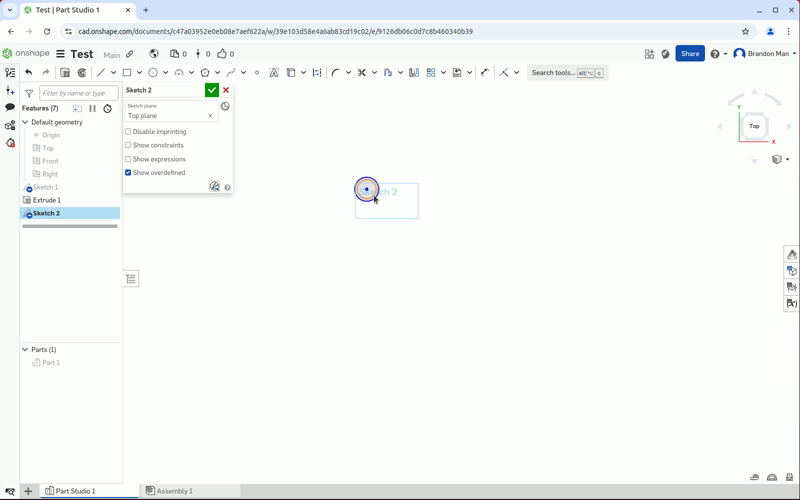
scroll(6)
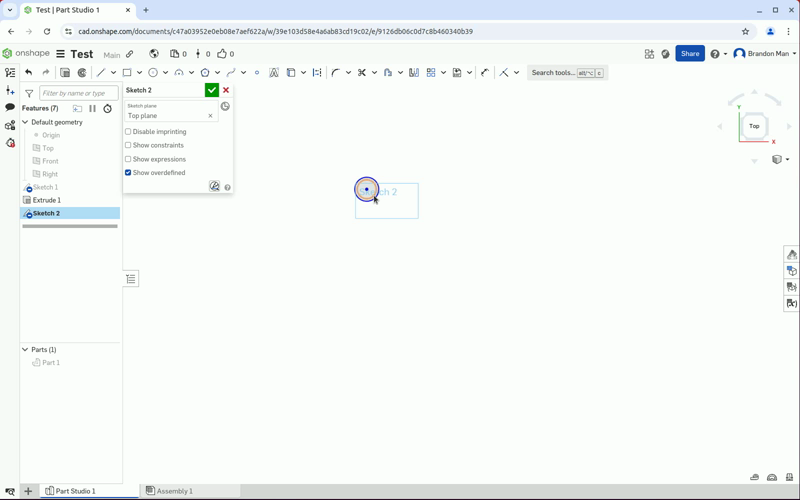
scroll(6)
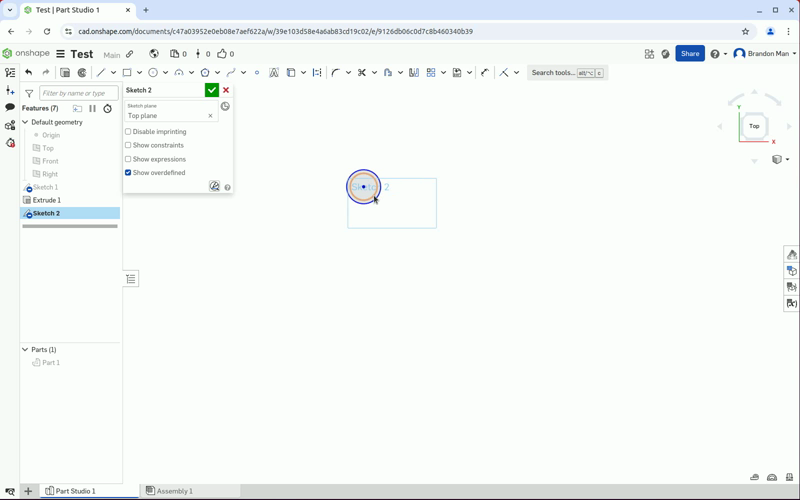
scroll(6)
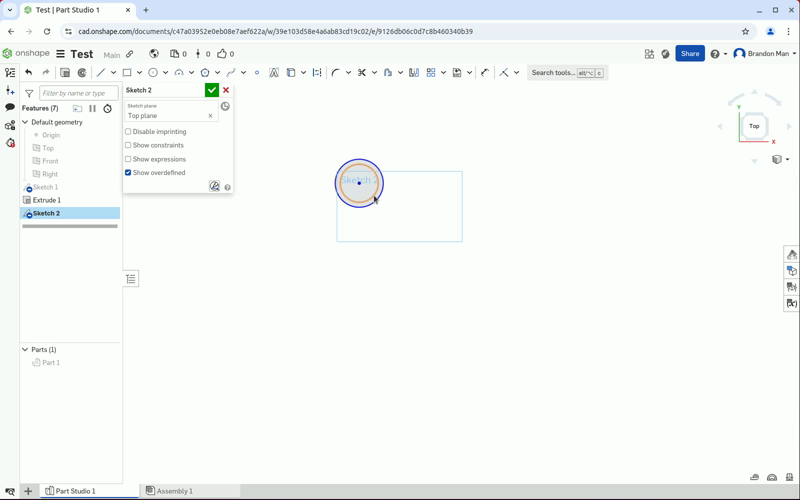
scroll(6)
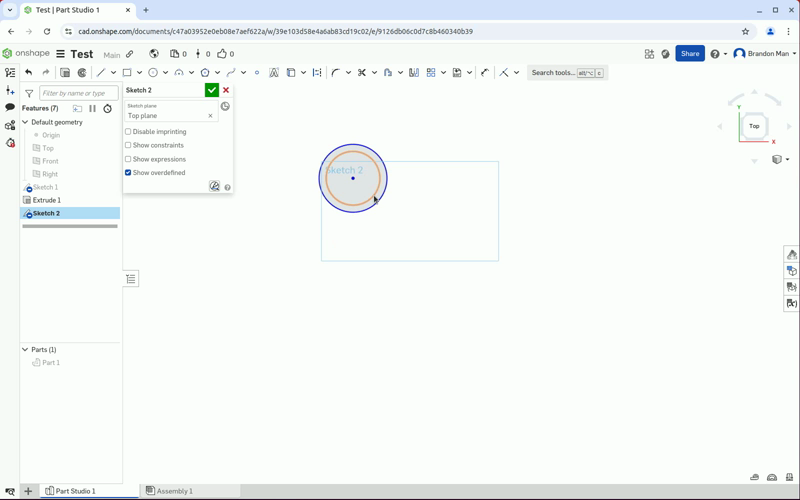
scroll(6)
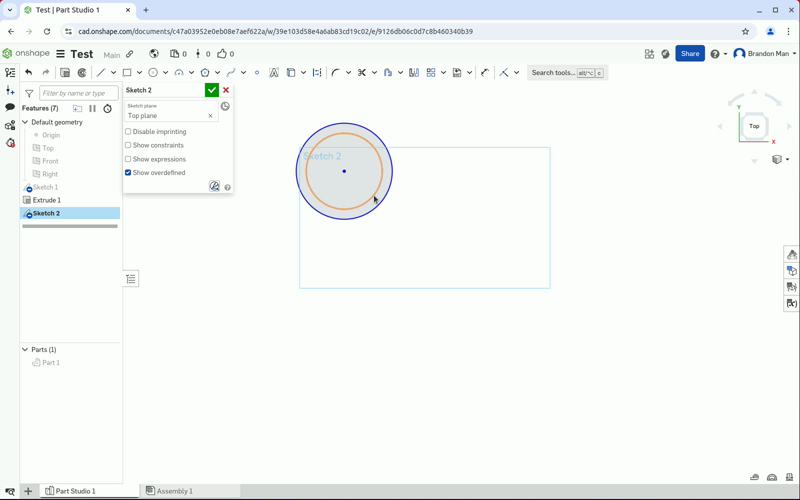
scroll(6)
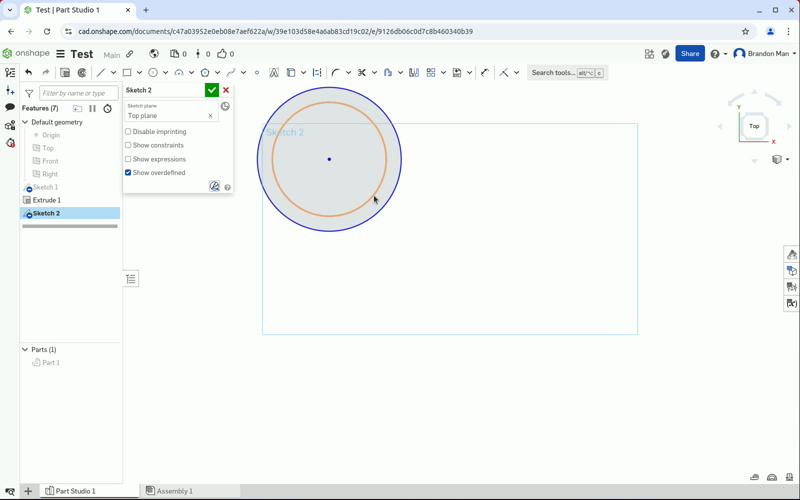
scroll(6)
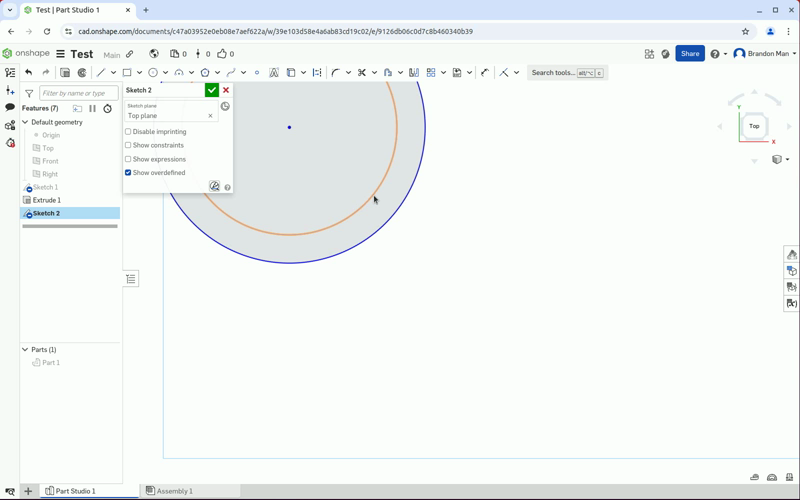
click(374, 195)
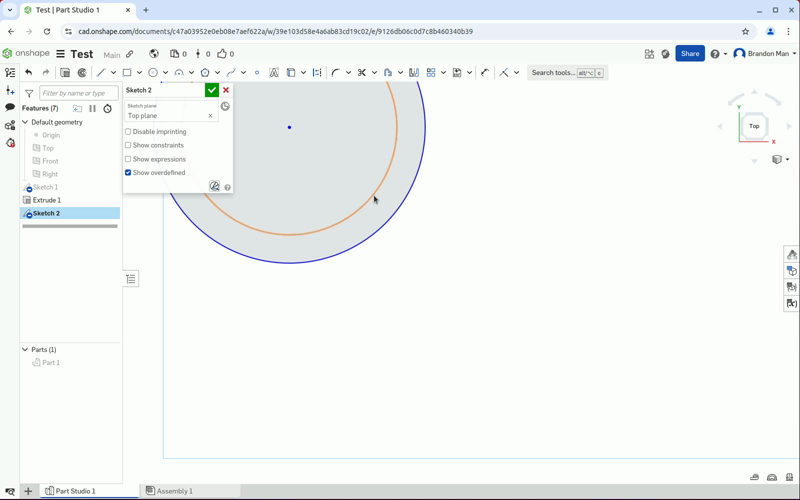
scroll(-6)
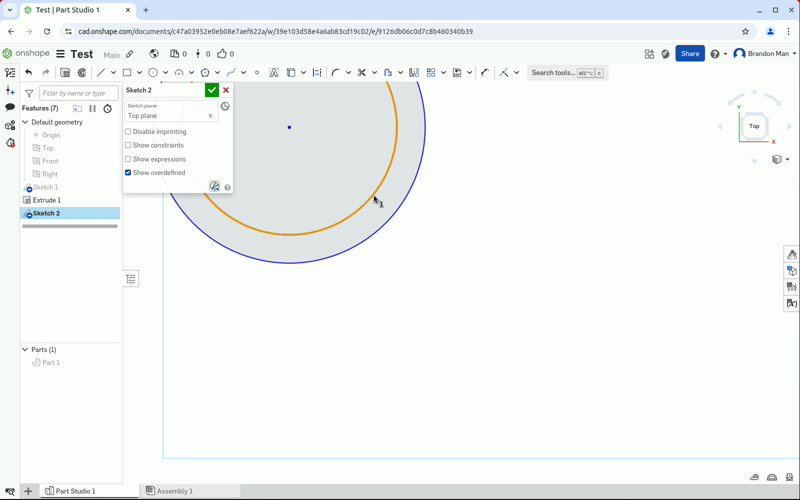
scroll(-6)
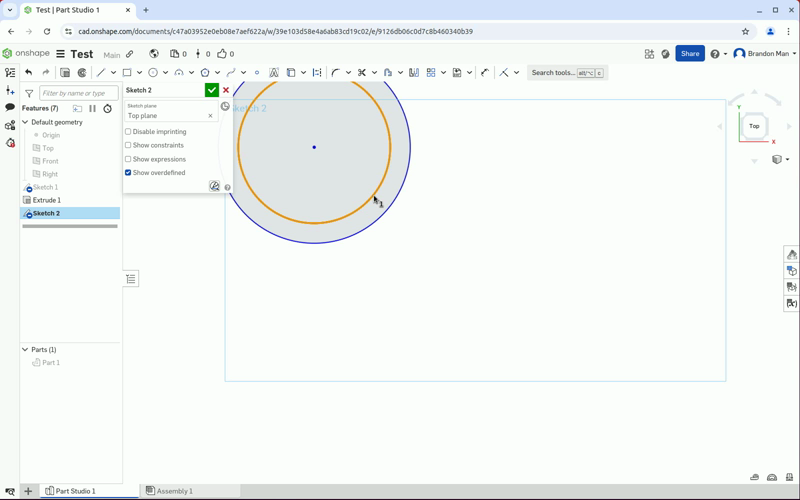
scroll(-6)
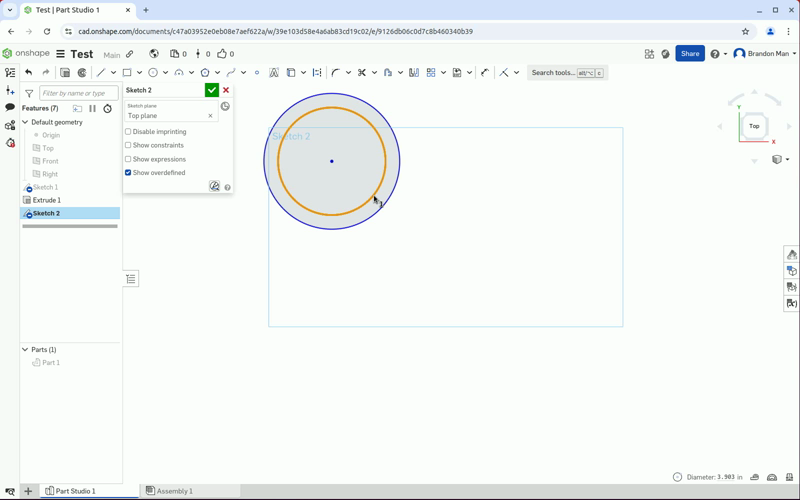
scroll(-6)
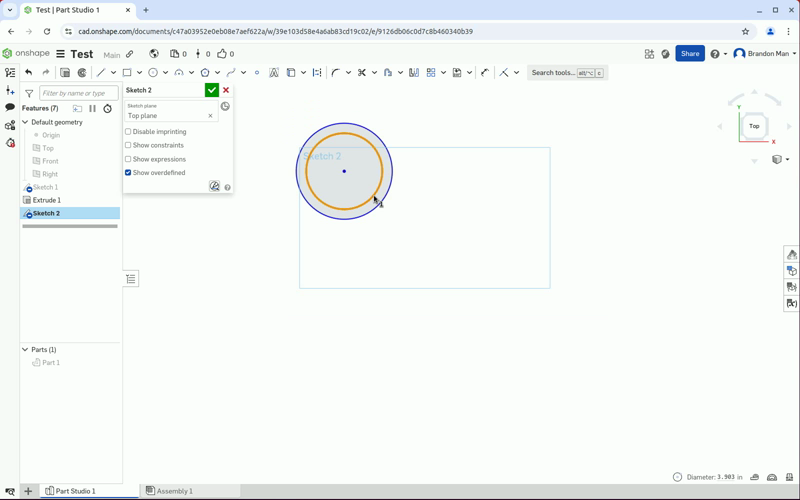
scroll(-6)
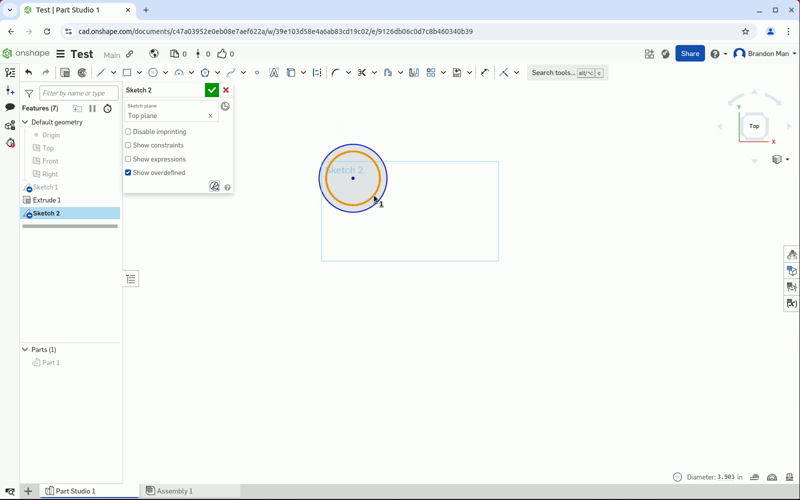
scroll(-6)
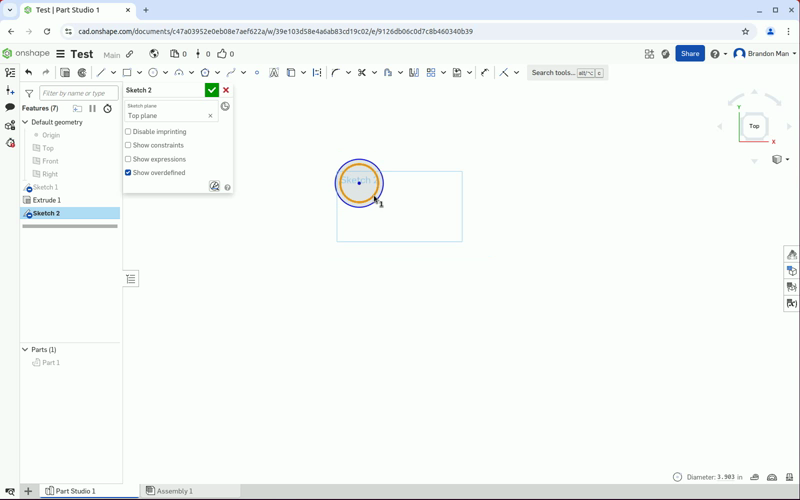
scroll(-6)
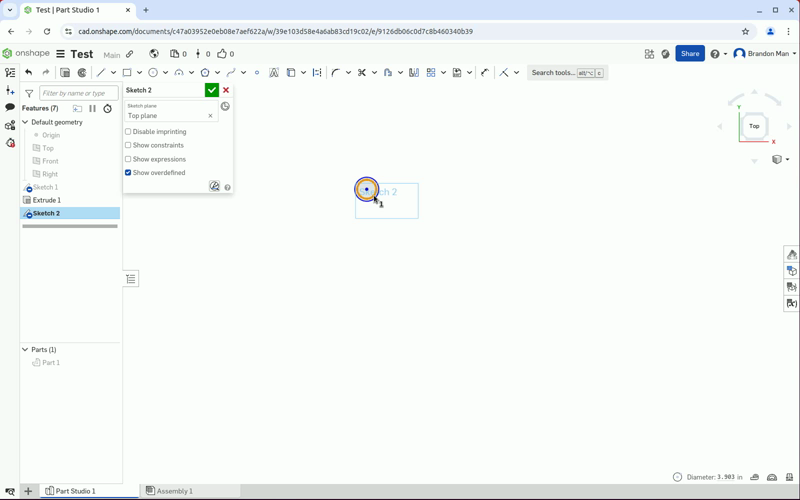
mouse_move(73, 352)
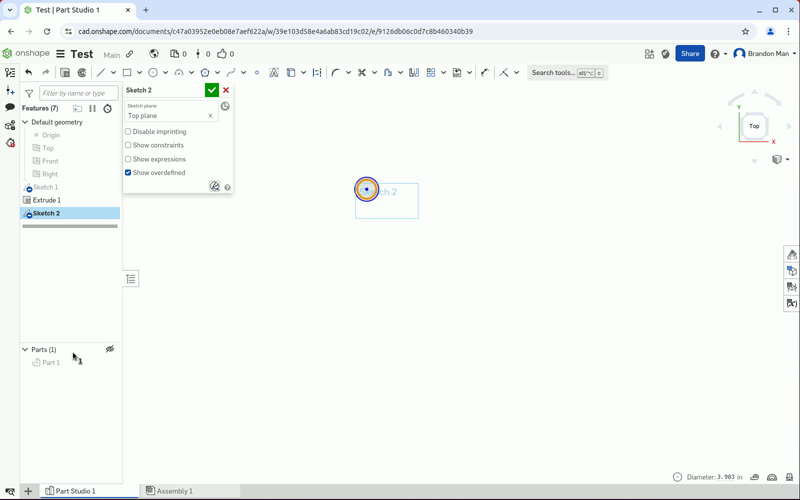
key(shift+y)
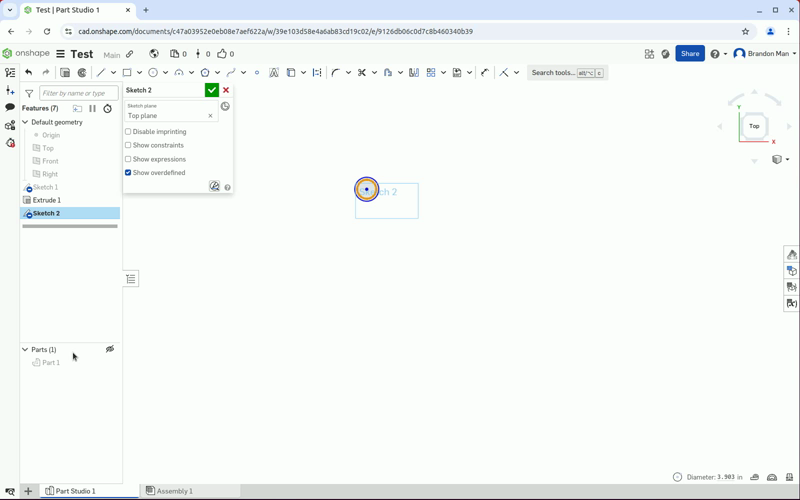
key(shift+e)
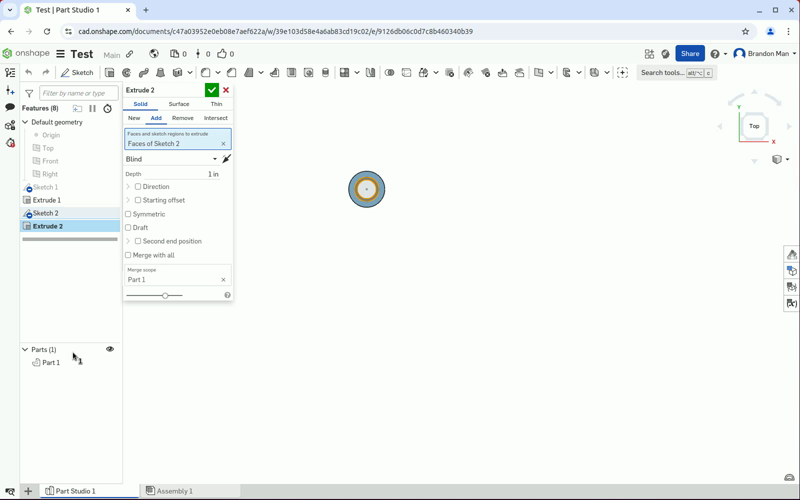
mouse_move(143, 106)
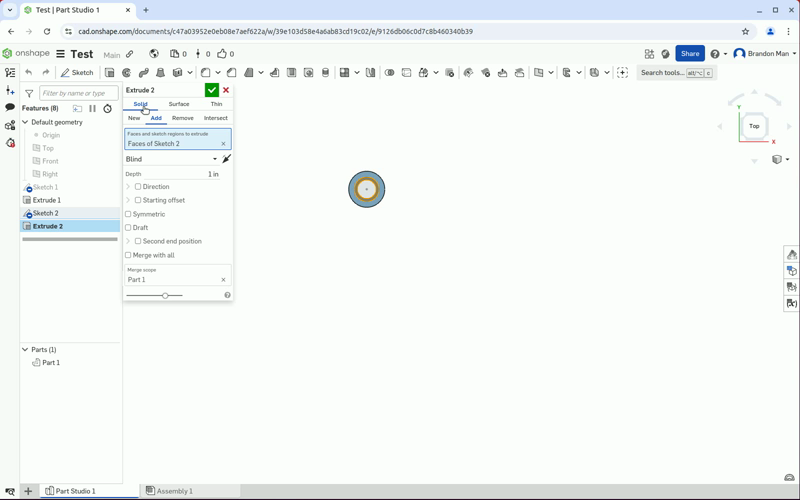
click(143, 106)
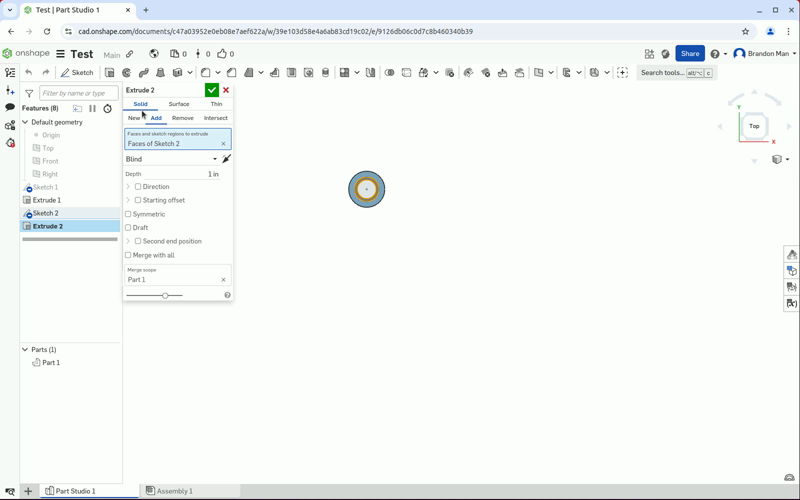
mouse_move(137, 120)
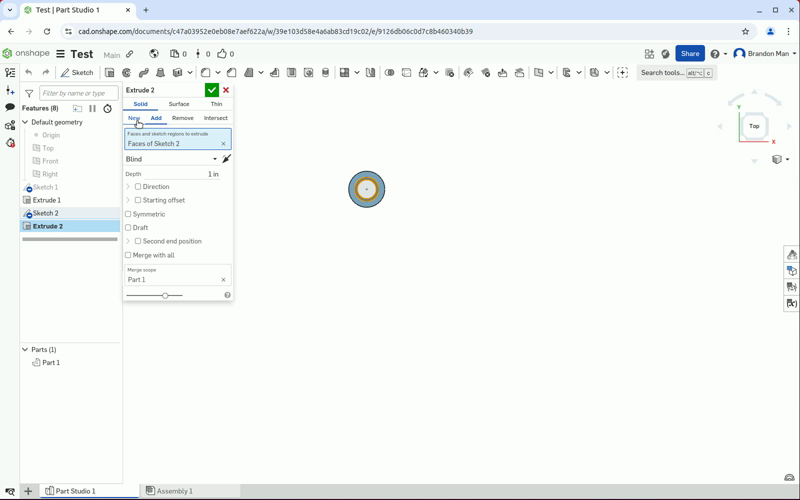
click(137, 120)
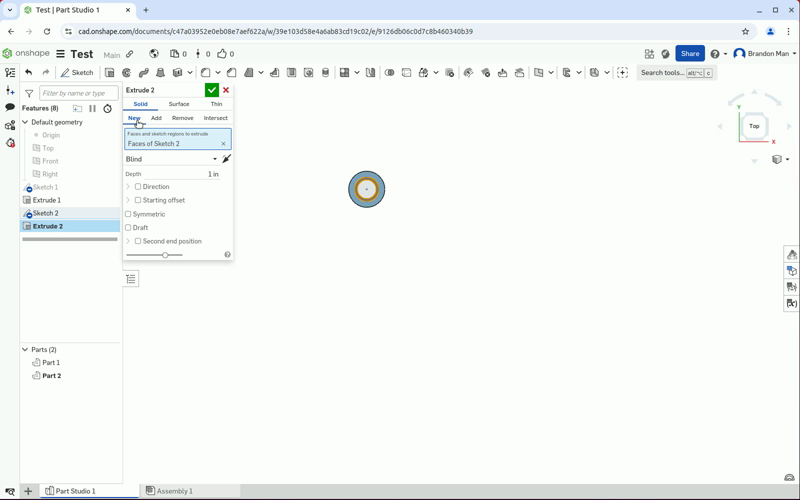
key(tab, 4)
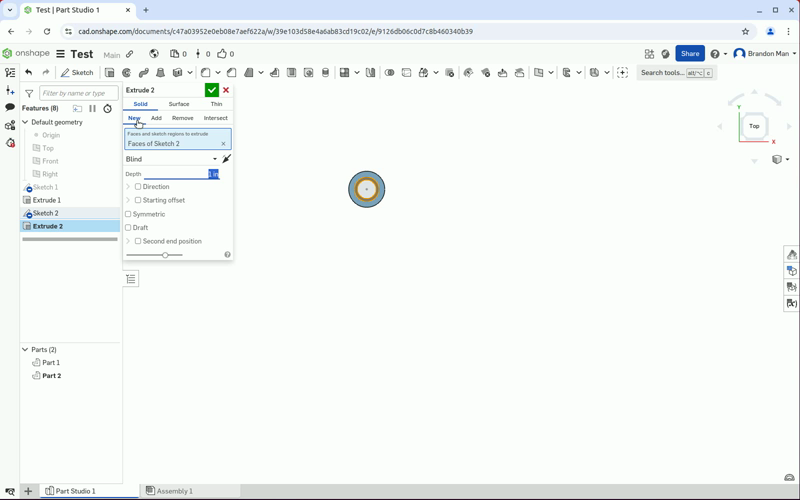
text(17.09)
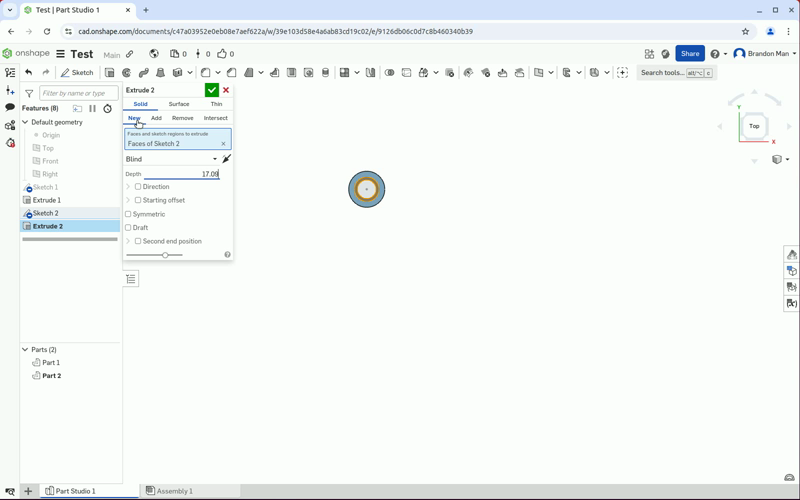
key(enter)
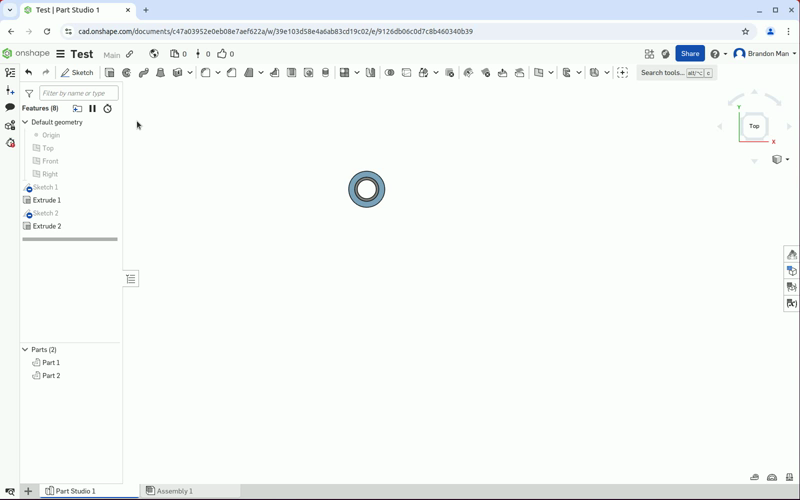
key(shift+h)
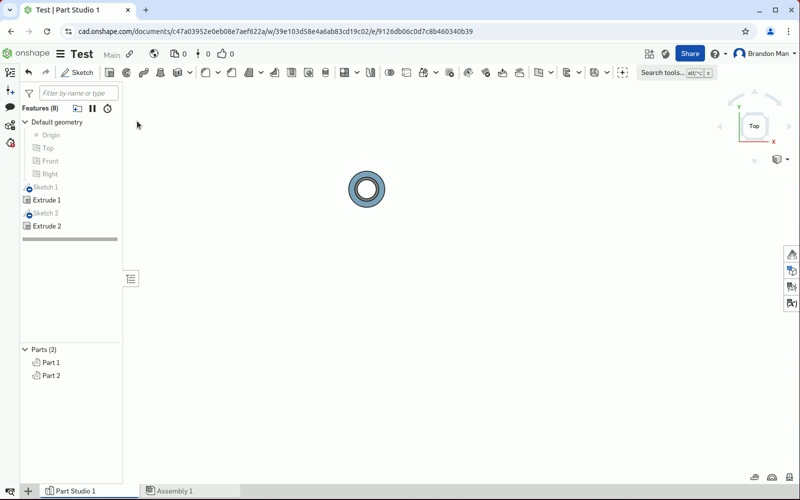
key(shift+h)
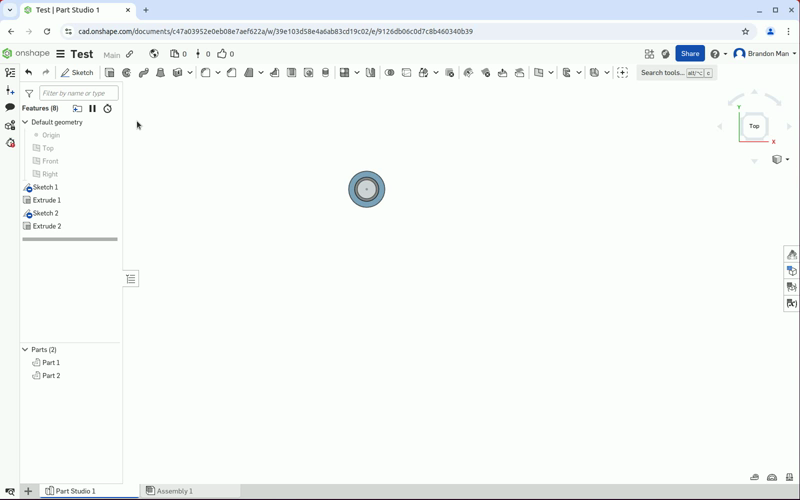
key(shift+7)
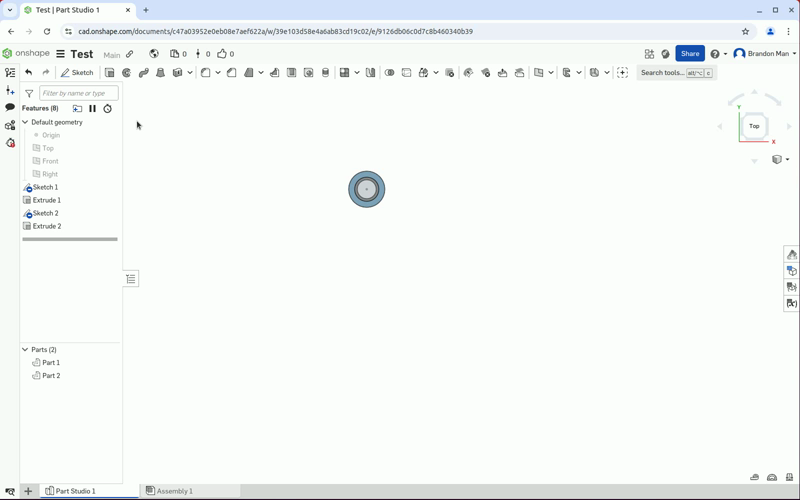
key(up, 3)
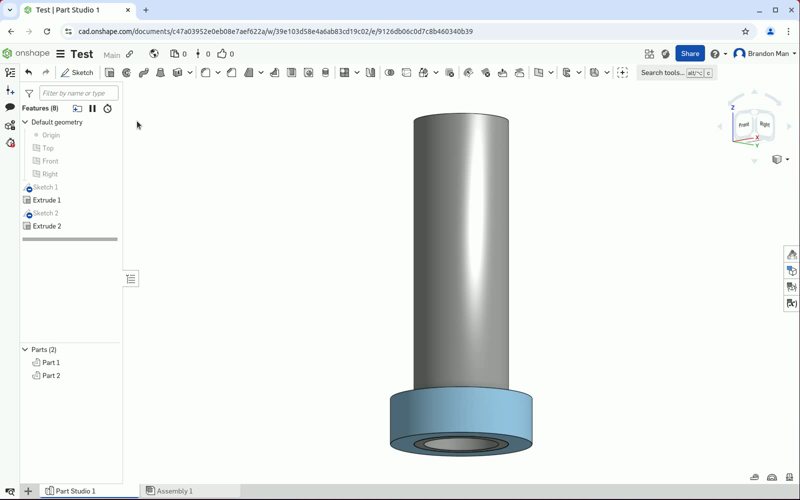
key(left, 3)
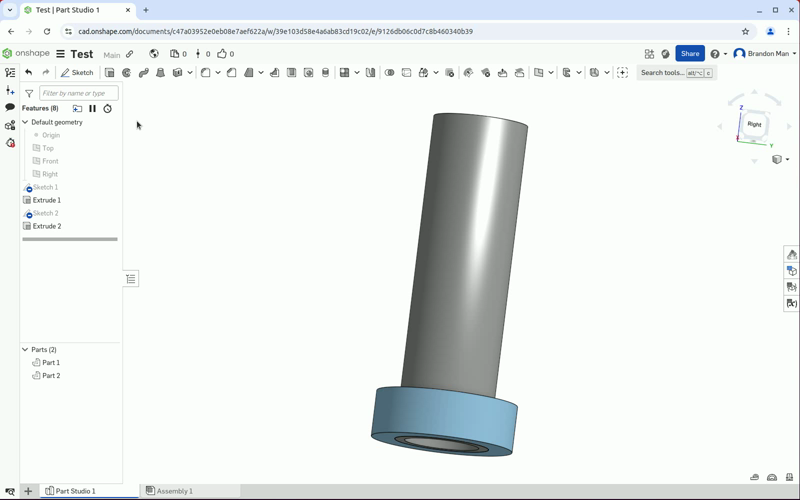
key(right, 3)
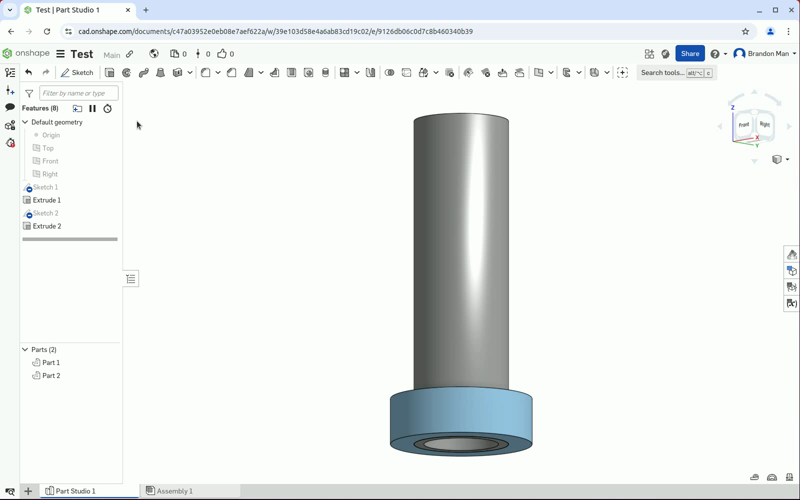
key(down, 3)
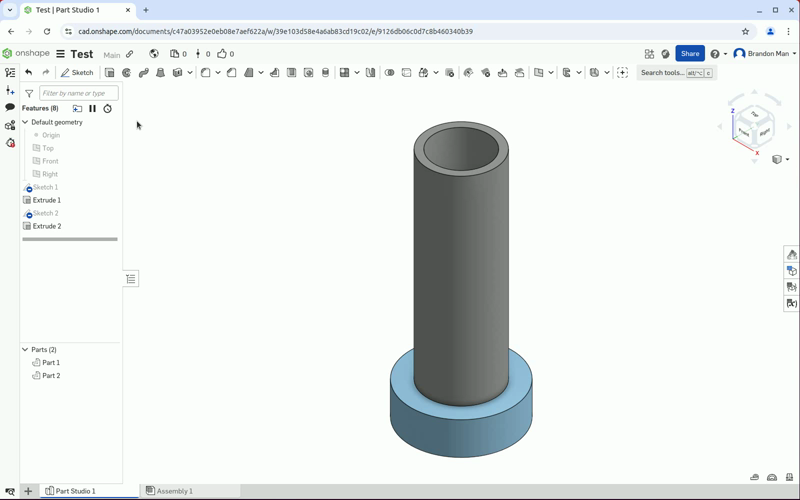
mouse_move(73, 189)
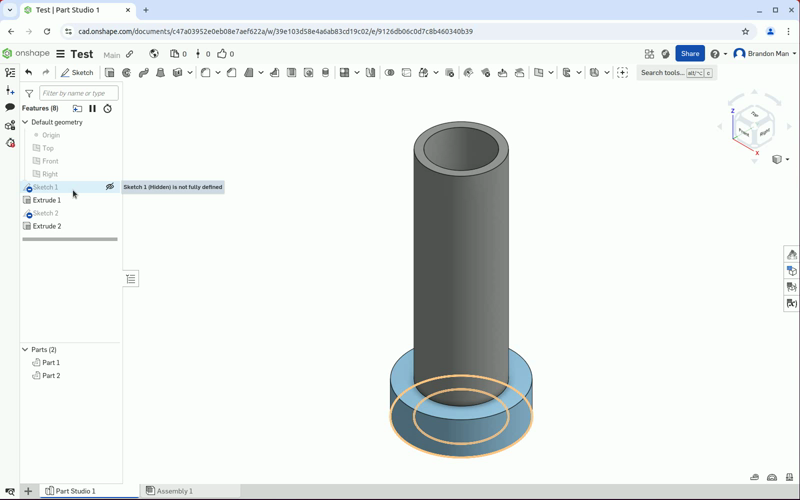
click(73, 189)